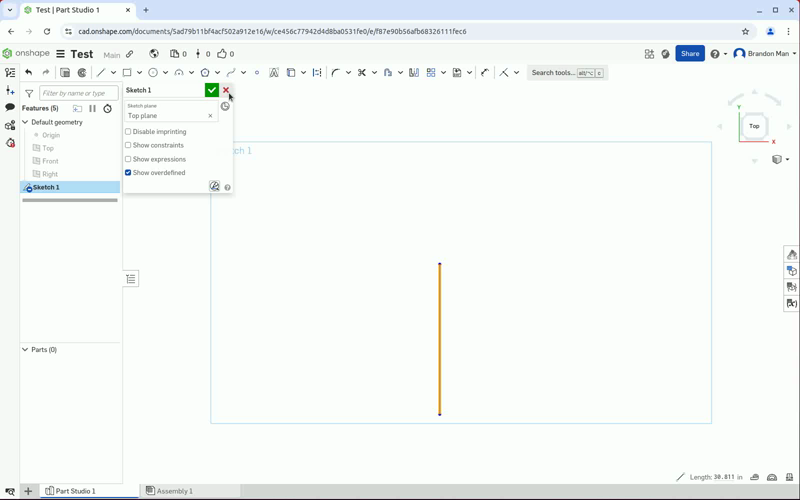
key(shift+h)
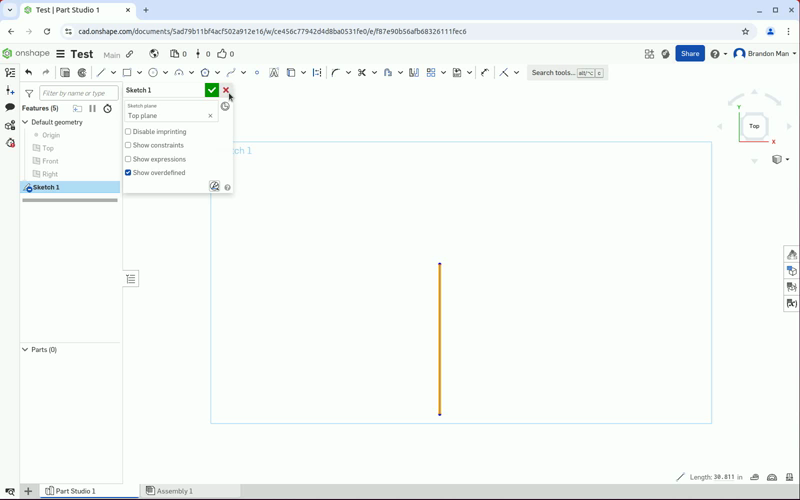
key(shift+s)
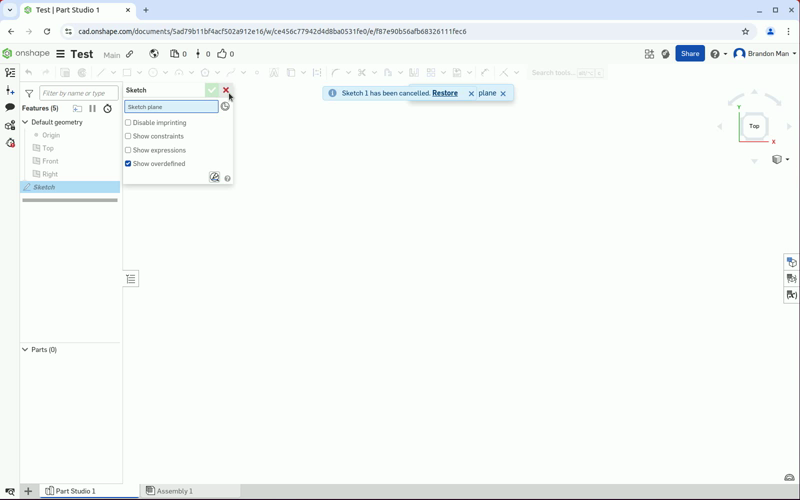
mouse_move(73, 150)
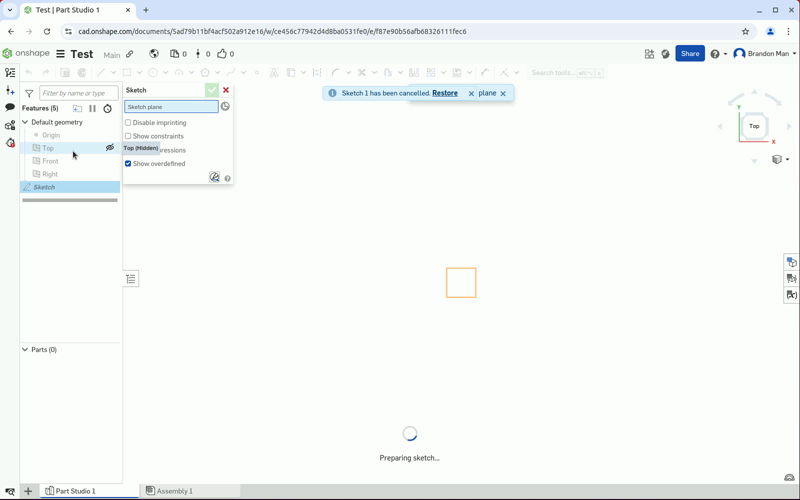
click(73, 150)
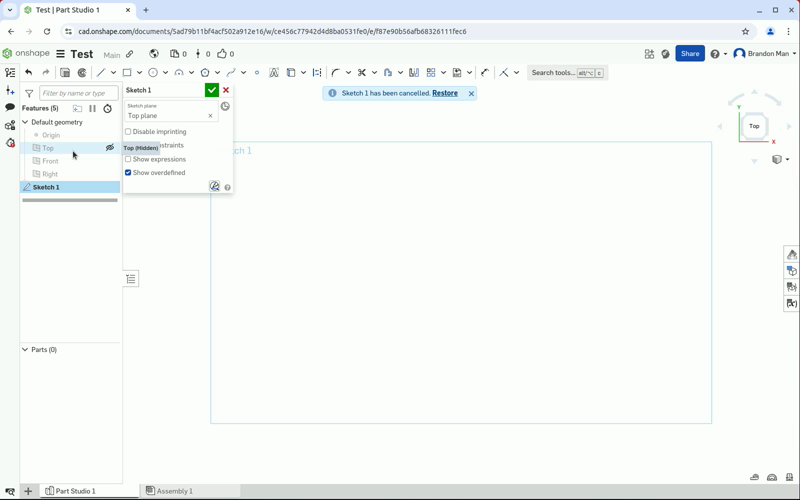
mouse_move(73, 352)
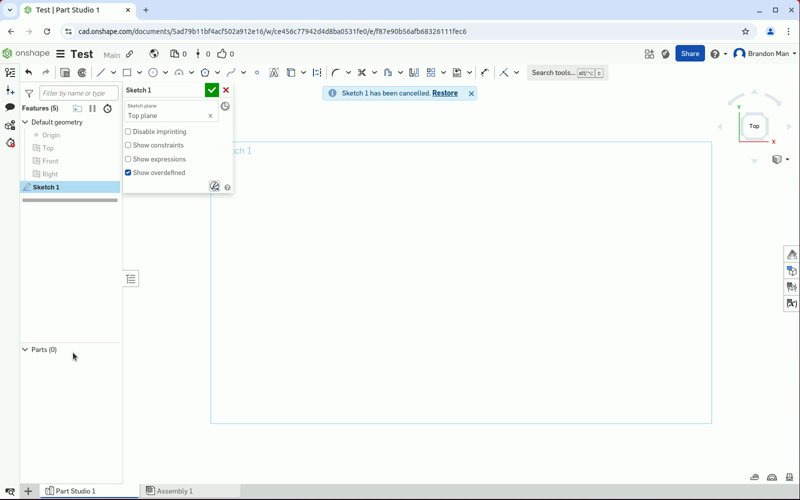
key(y)
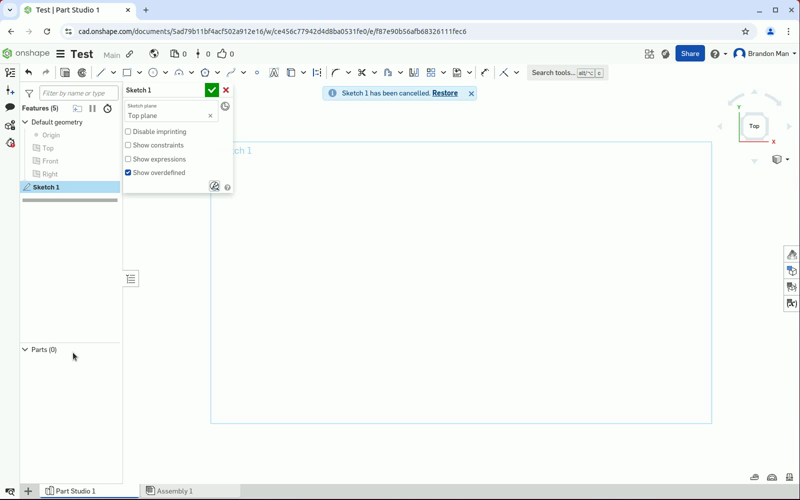
key(c)
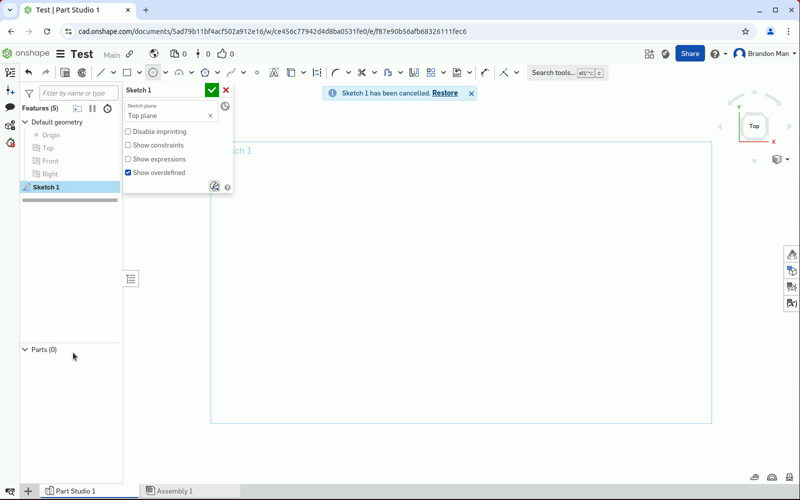
key_down(shift)
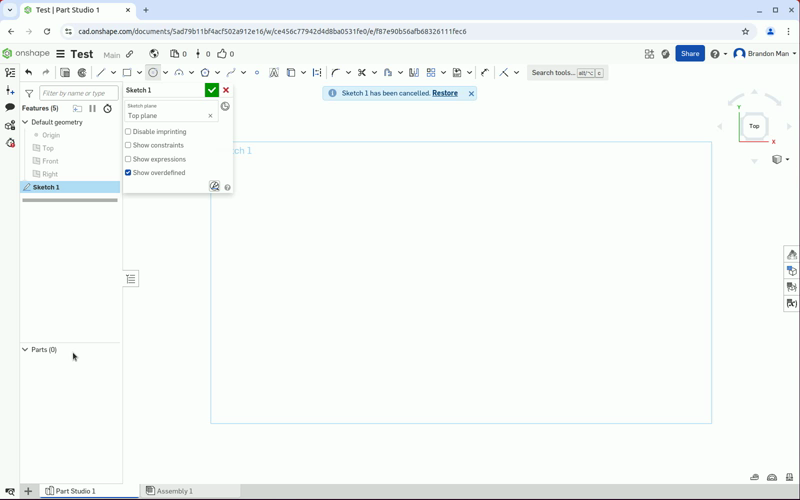
mouse_move(453, 276)
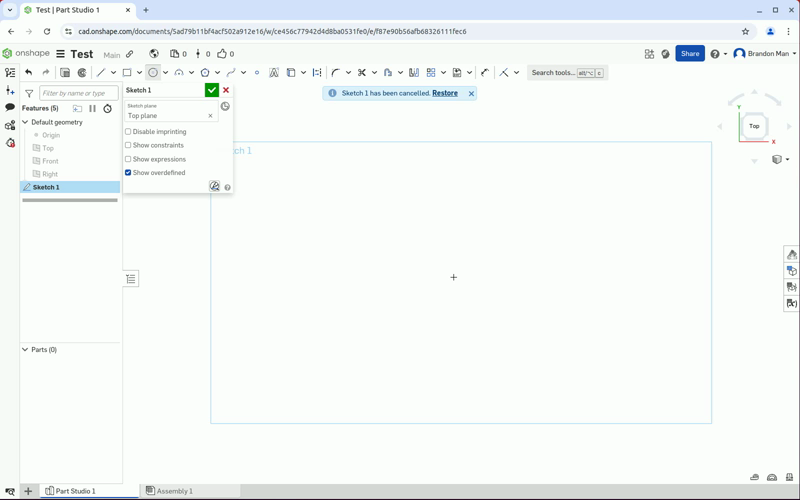
click(453, 276)
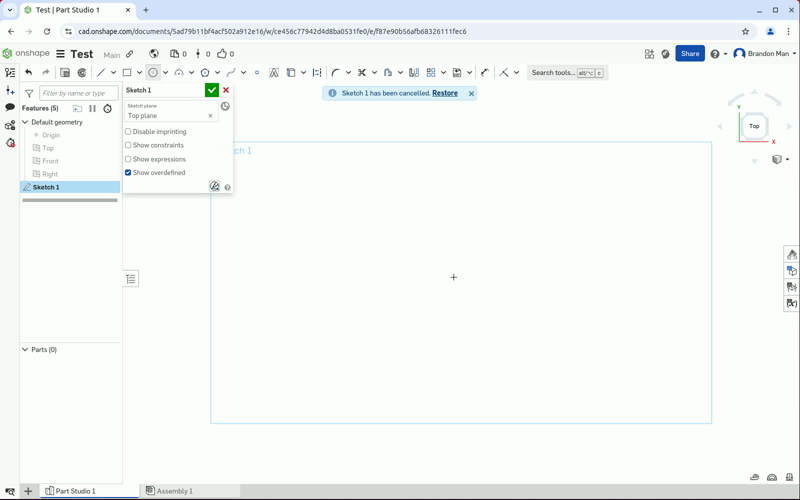
key_up(shift)
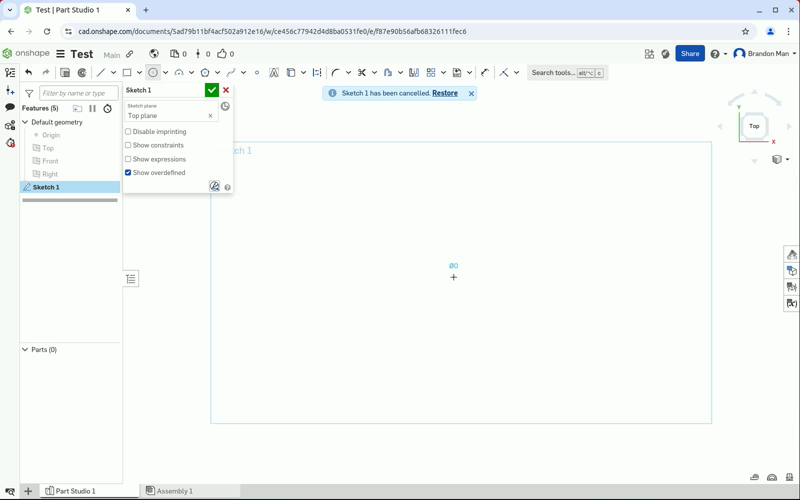
mouse_move(559, 276)
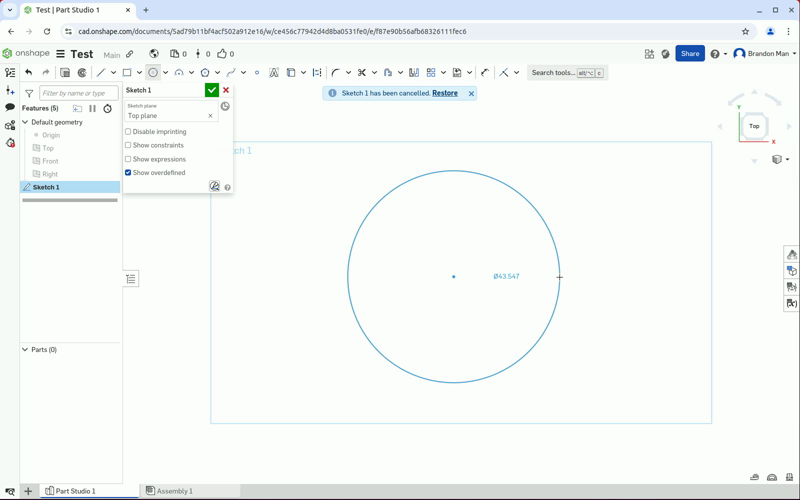
click(559, 276)
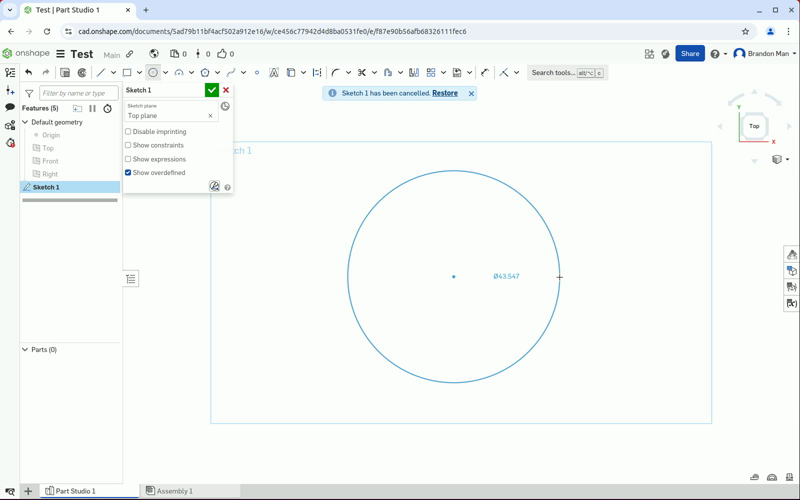
key(esc)
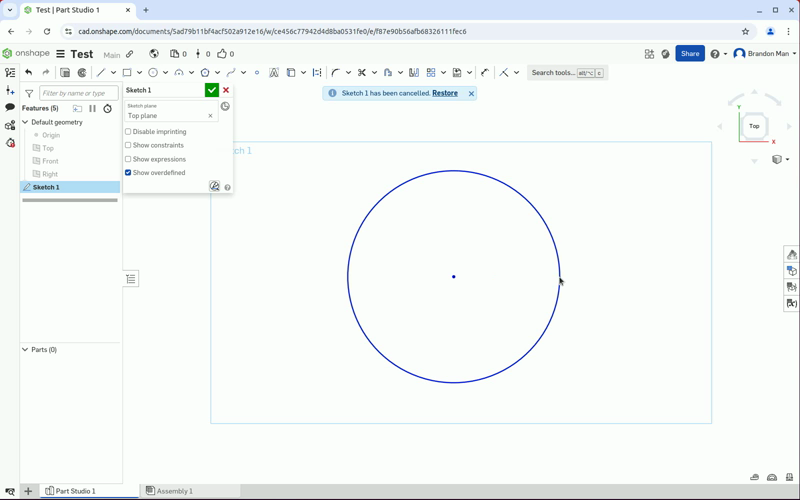
mouse_move(518, 281)
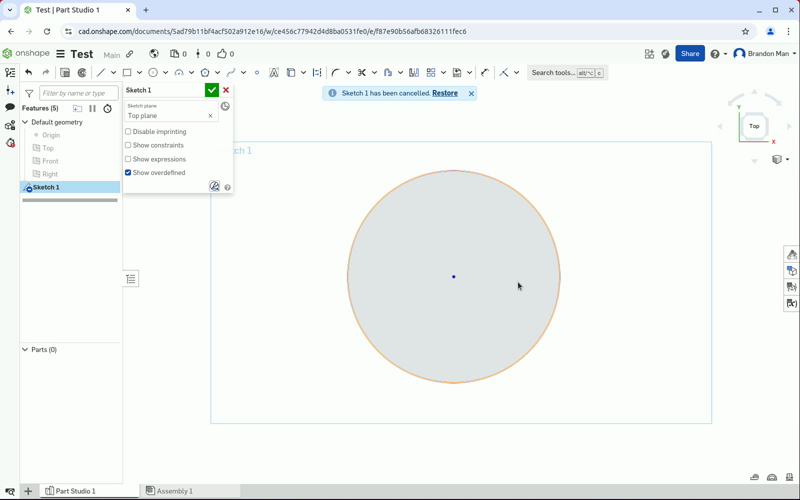
click(518, 281)
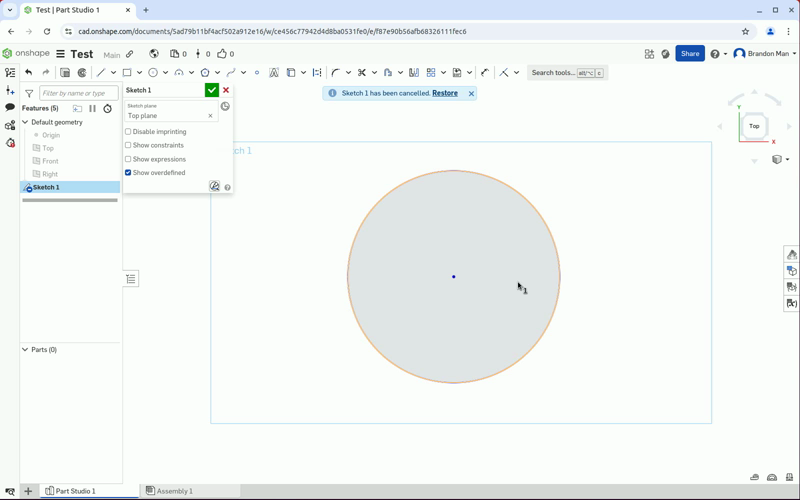
mouse_move(73, 352)
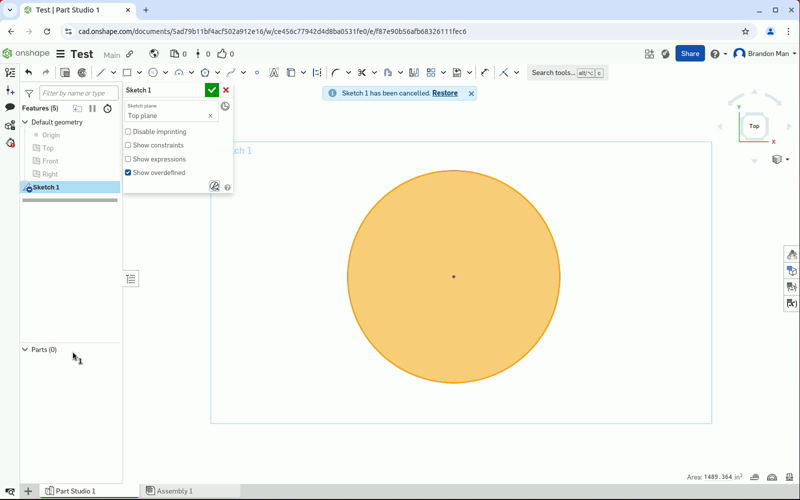
key(shift+y)
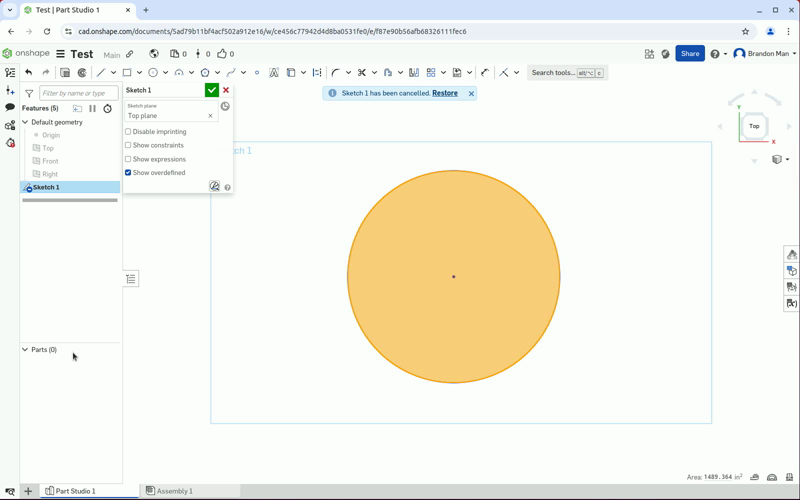
key(shift+e)
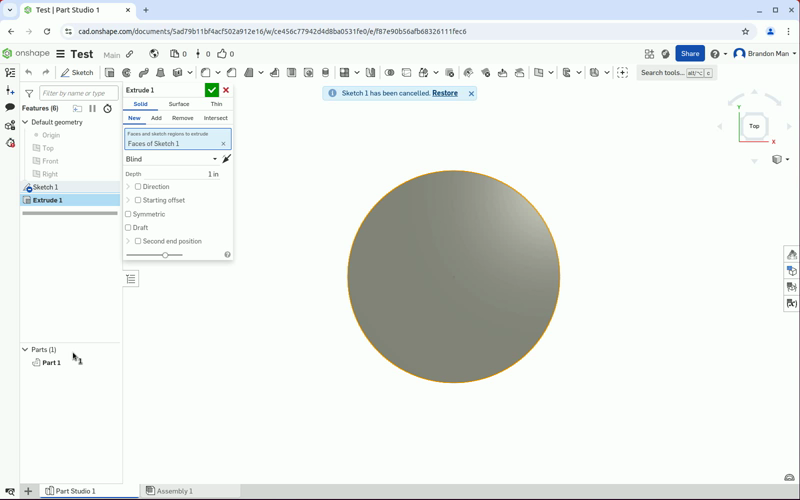
mouse_move(143, 106)
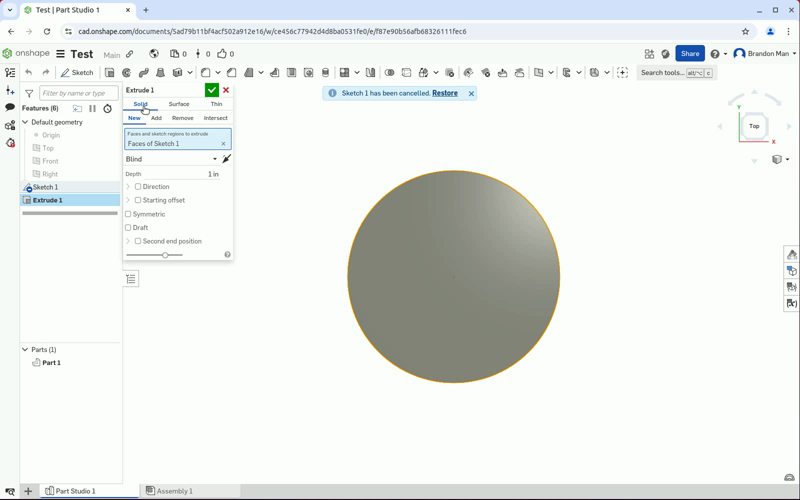
click(143, 106)
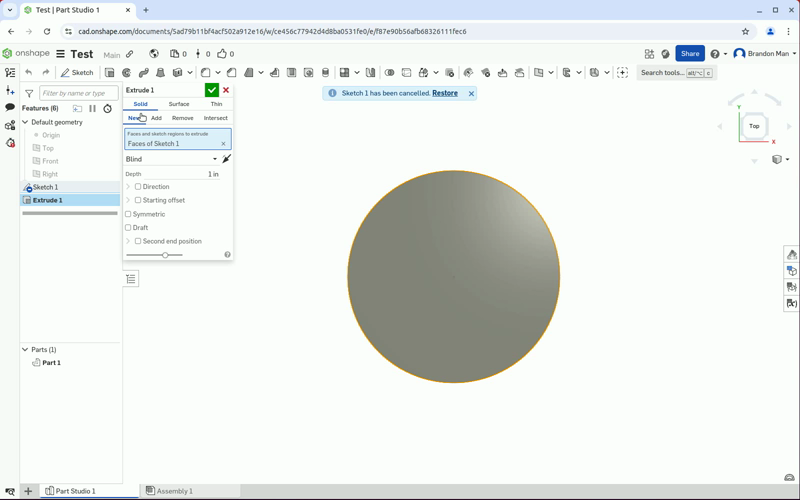
mouse_move(137, 120)
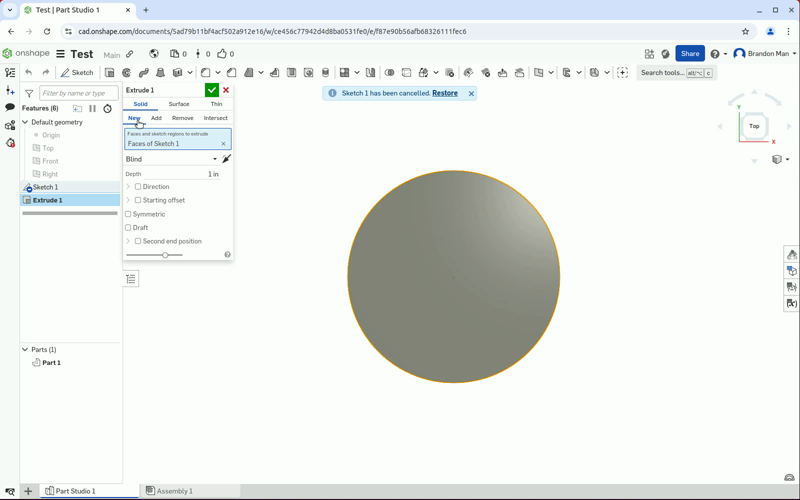
click(137, 120)
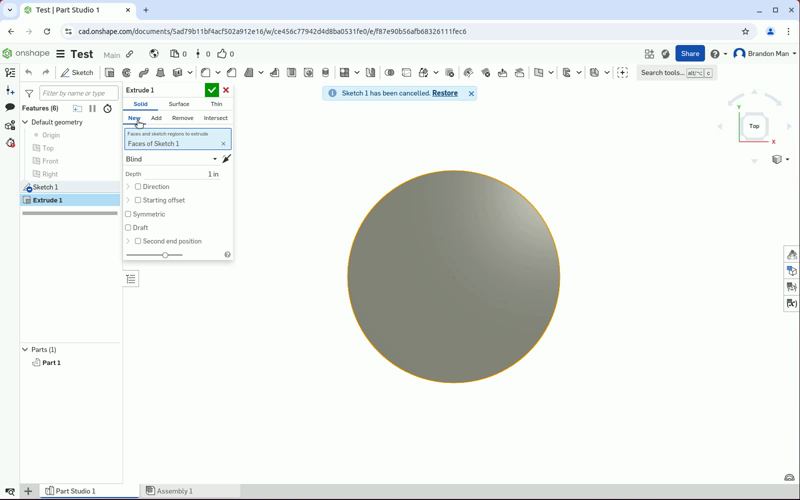
key(tab, 4)
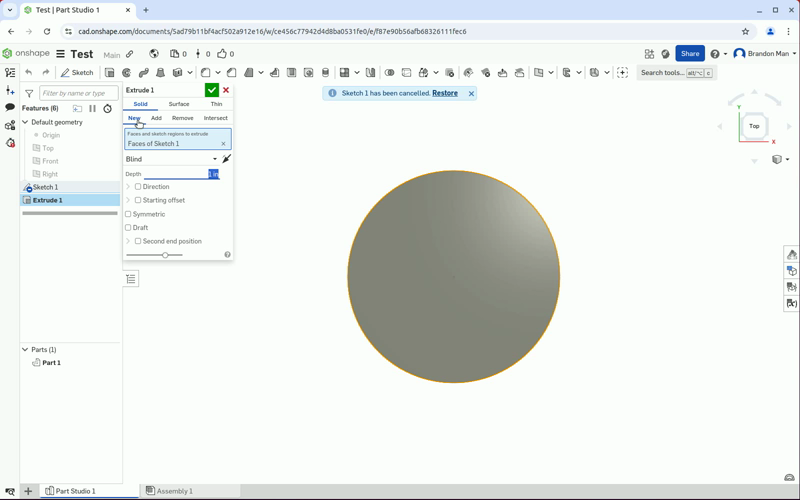
text(8.425)
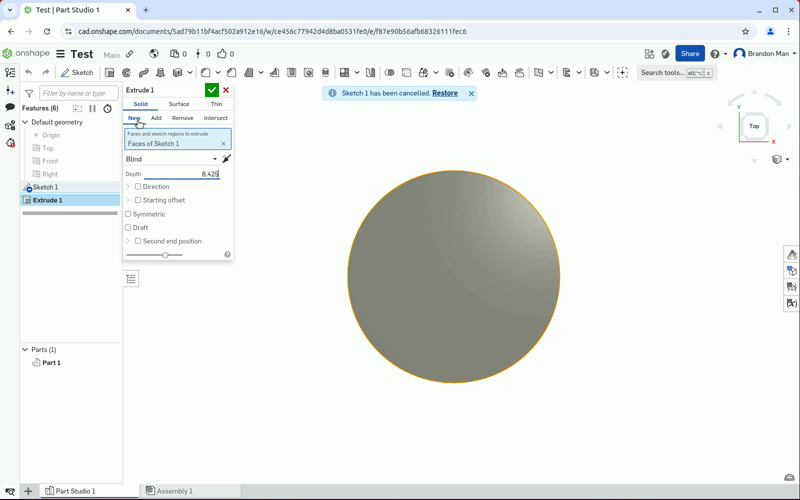
key(enter)
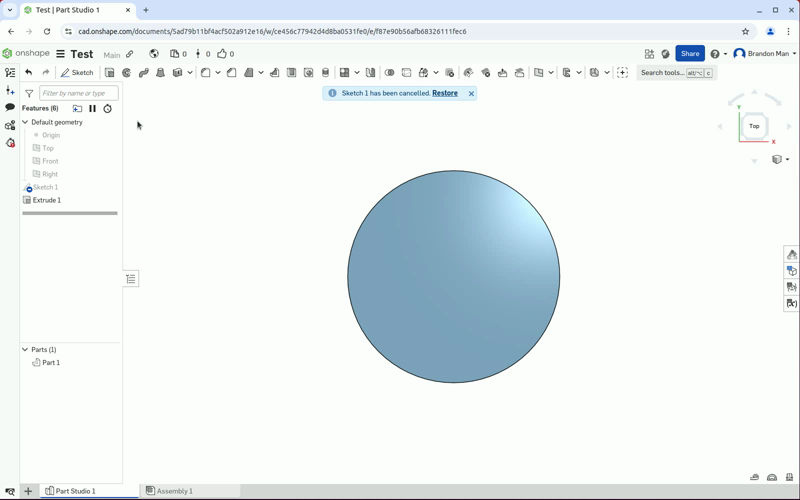
key(shift+h)
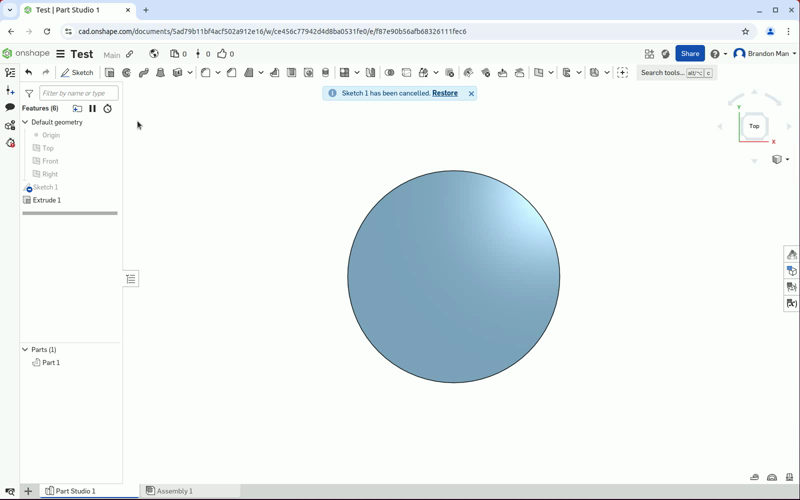
key(shift+h)
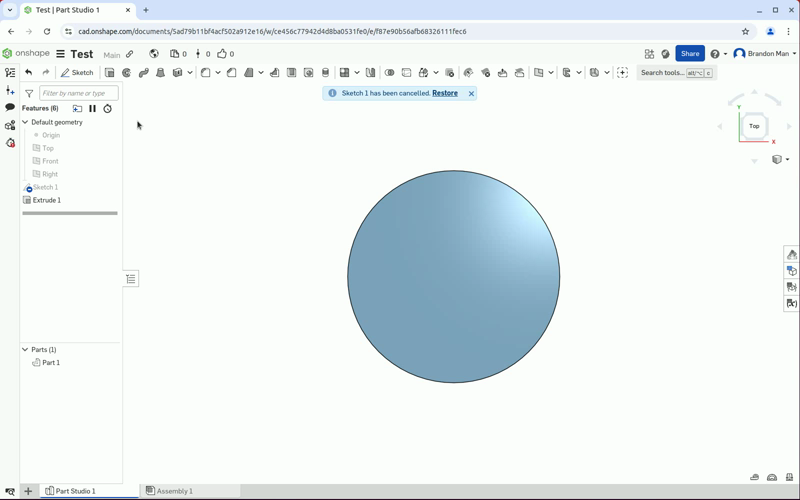
mouse_move(73, 189)
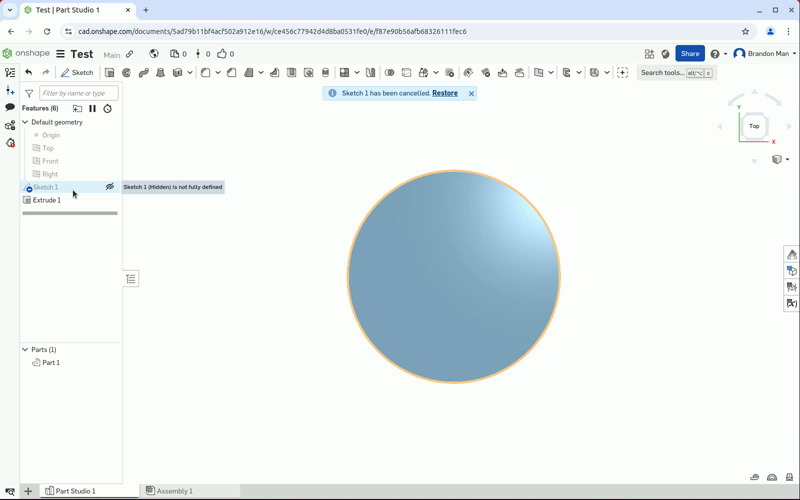
click(73, 189)
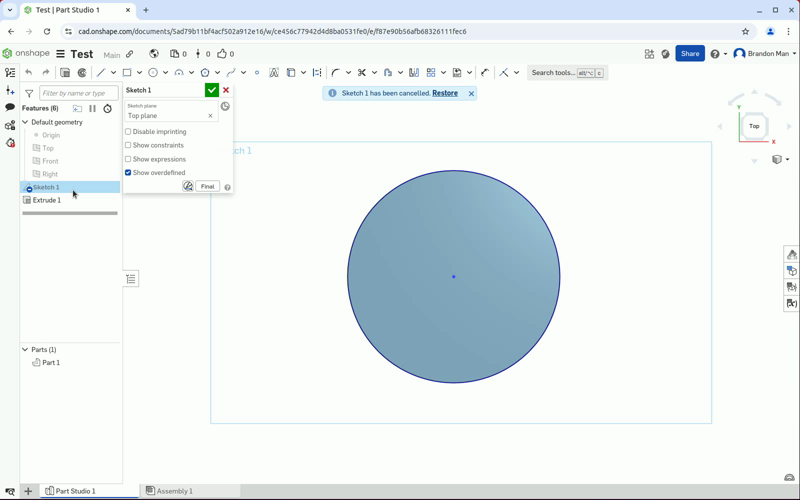
mouse_move(229, 92)
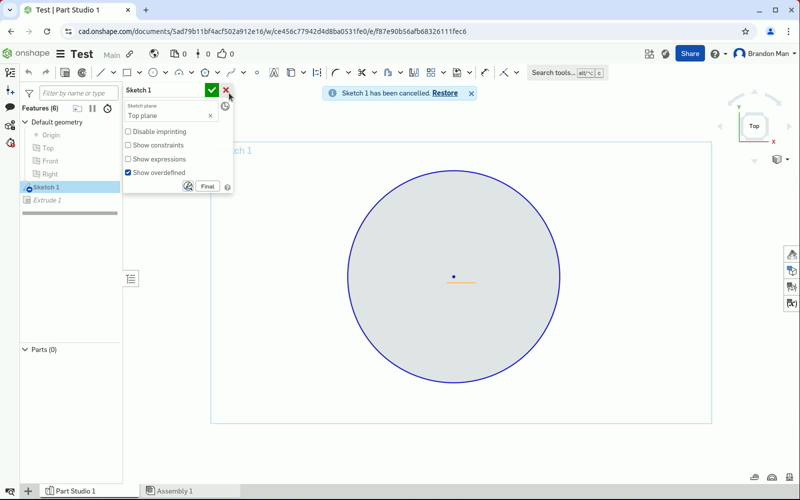
click(229, 92)
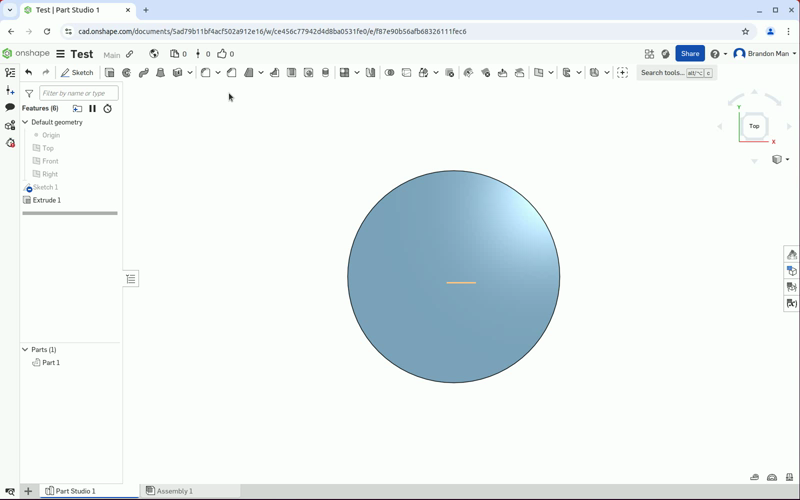
mouse_move(541, 75)
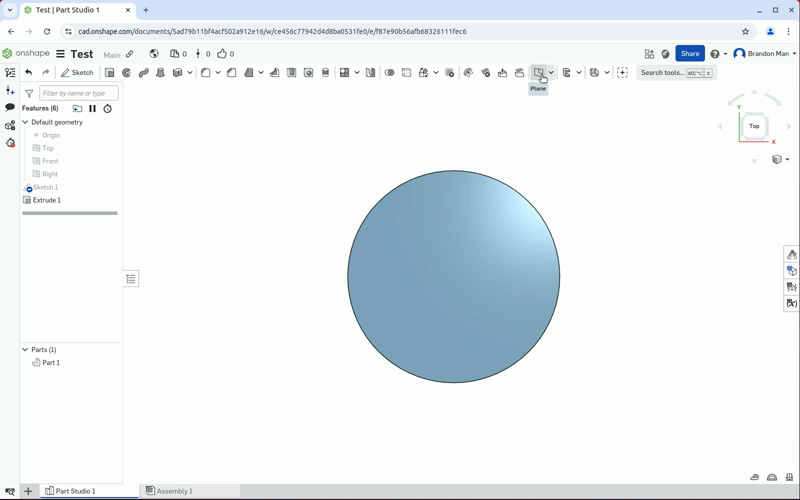
click(541, 75)
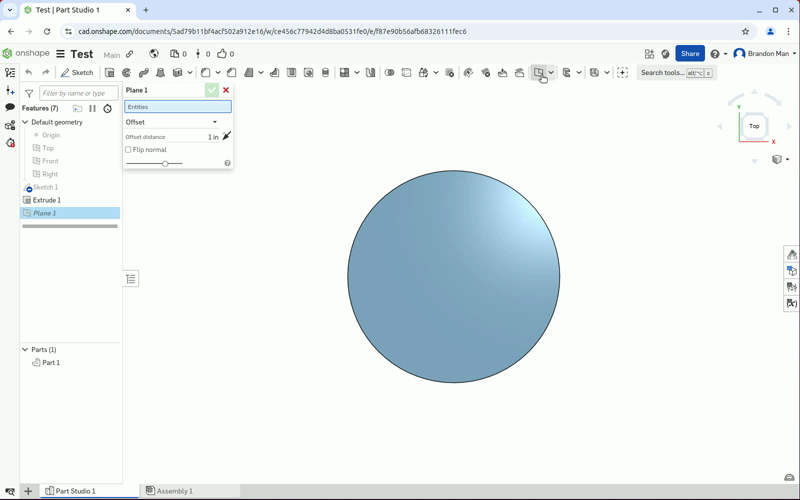
mouse_move(73, 150)
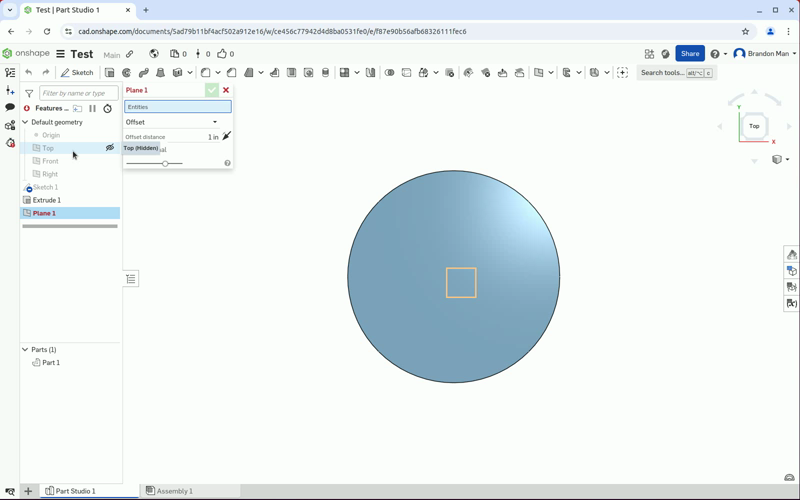
click(73, 150)
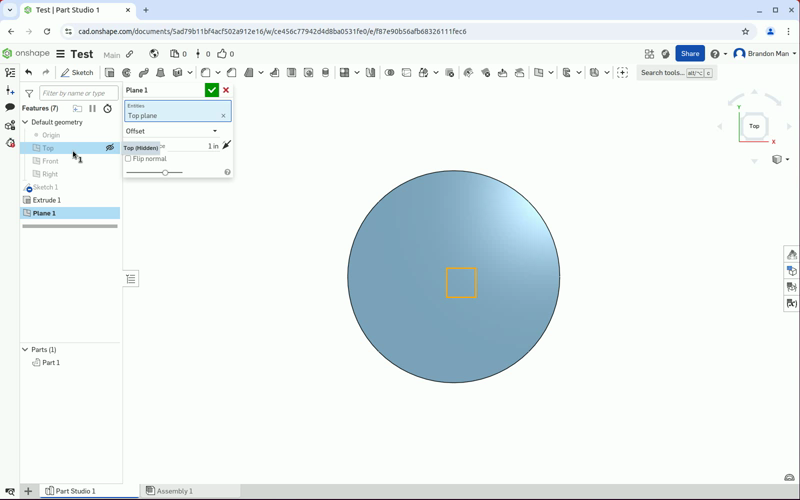
key(tab, 2)
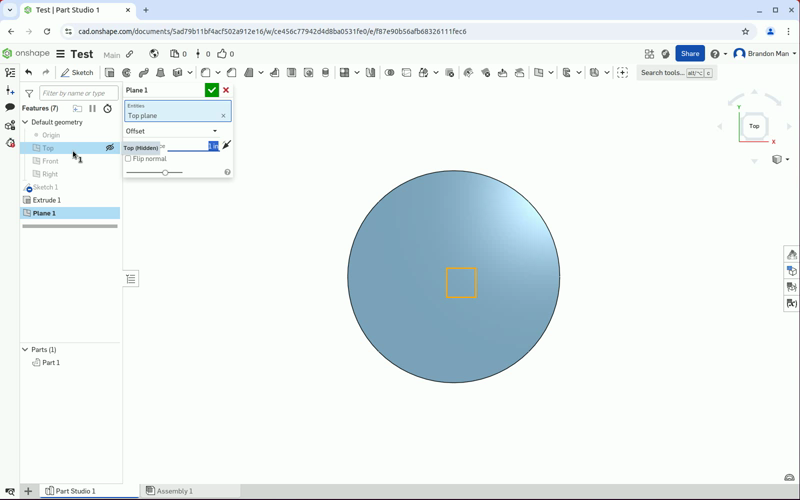
text(8.411)
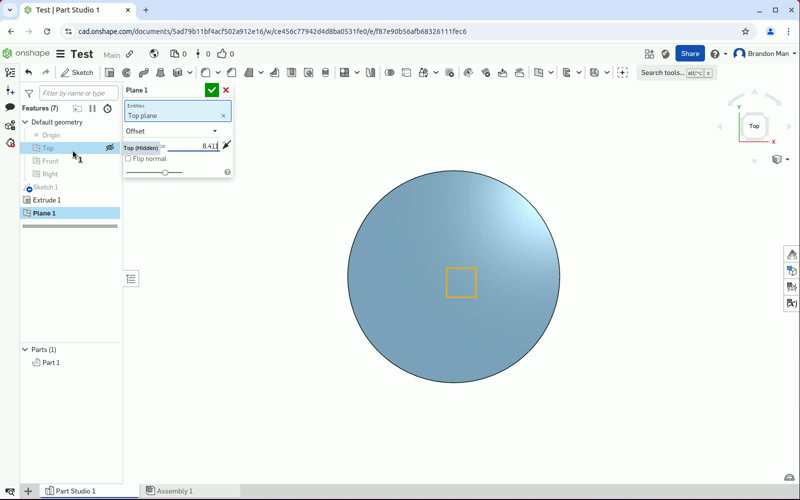
key(enter, 2)
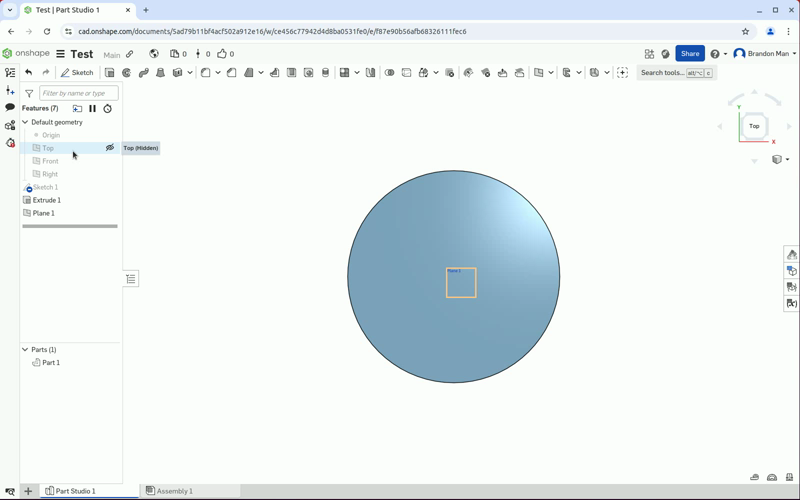
key(shift+s)
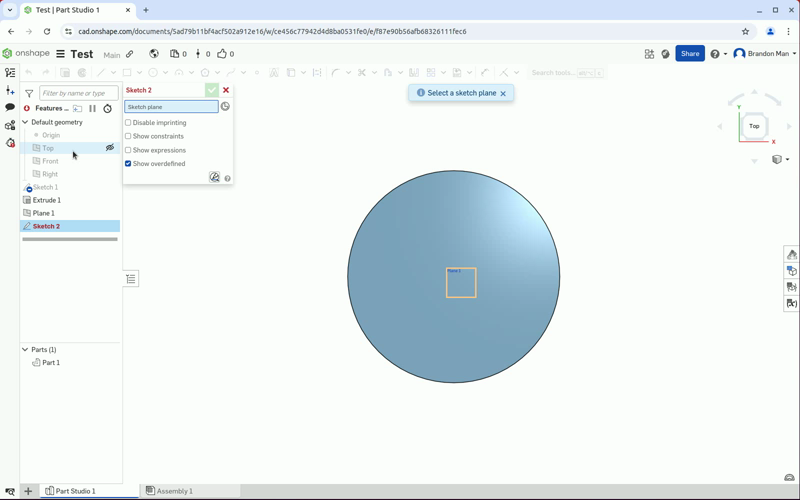
mouse_move(73, 215)
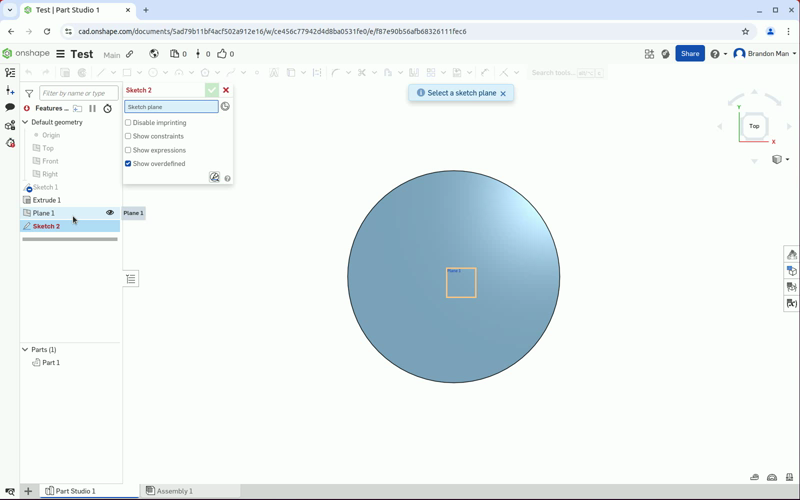
click(73, 215)
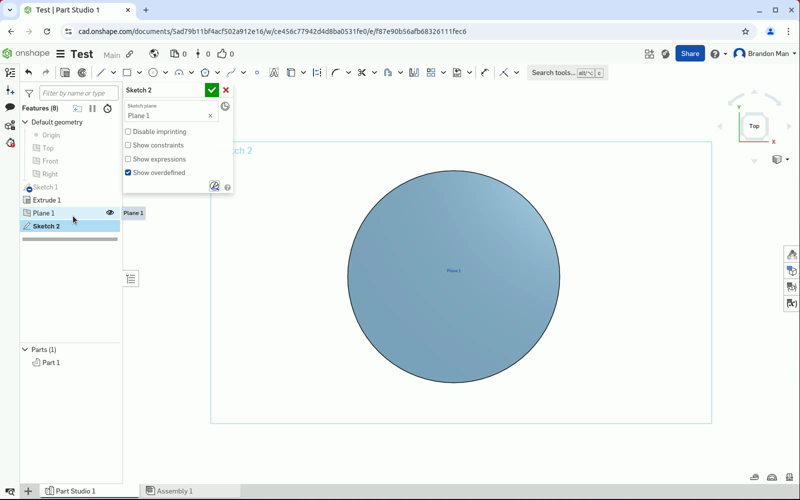
mouse_move(73, 352)
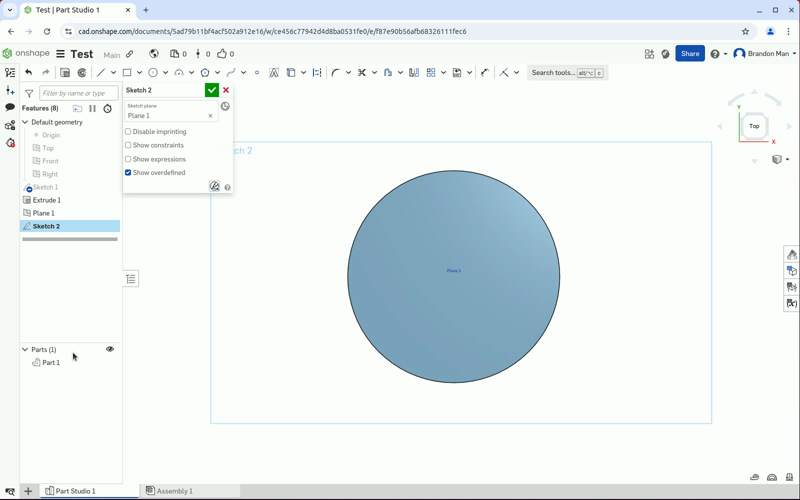
key(y)
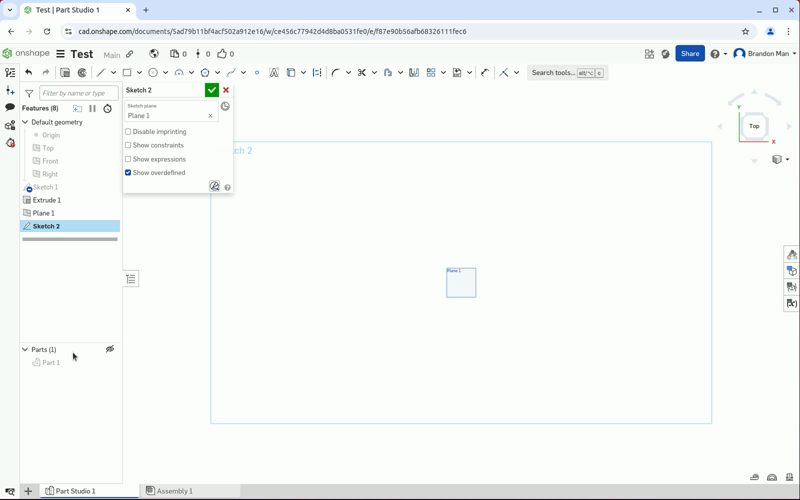
key(c)
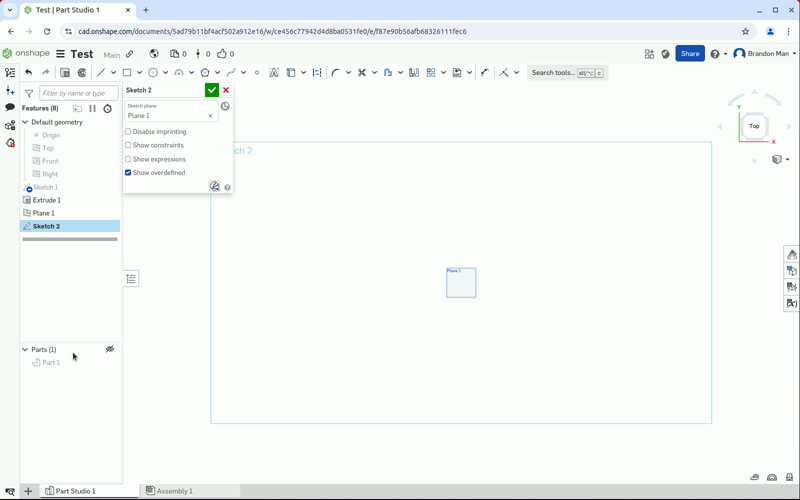
key_down(shift)
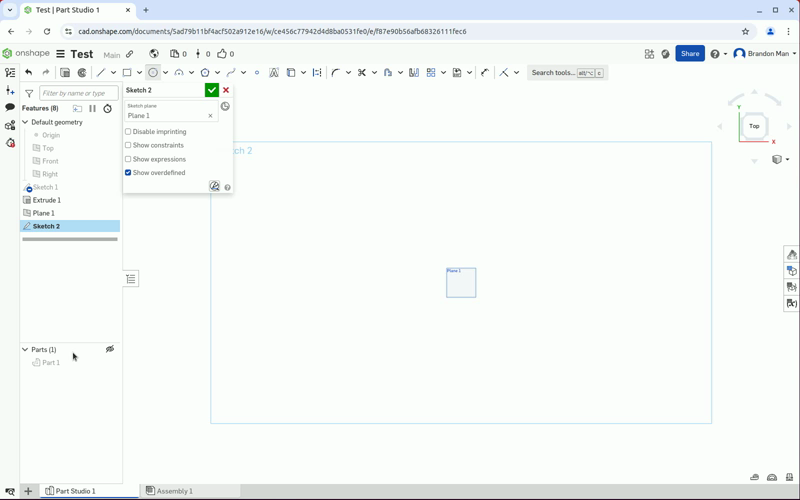
mouse_move(414, 237)
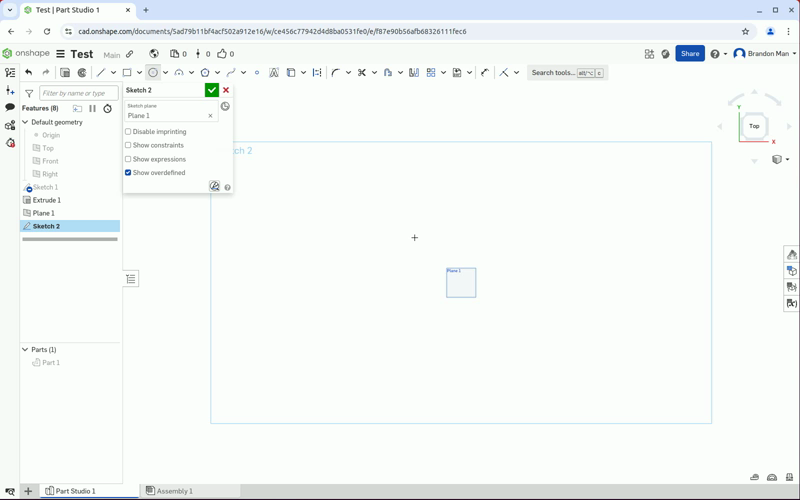
click(414, 237)
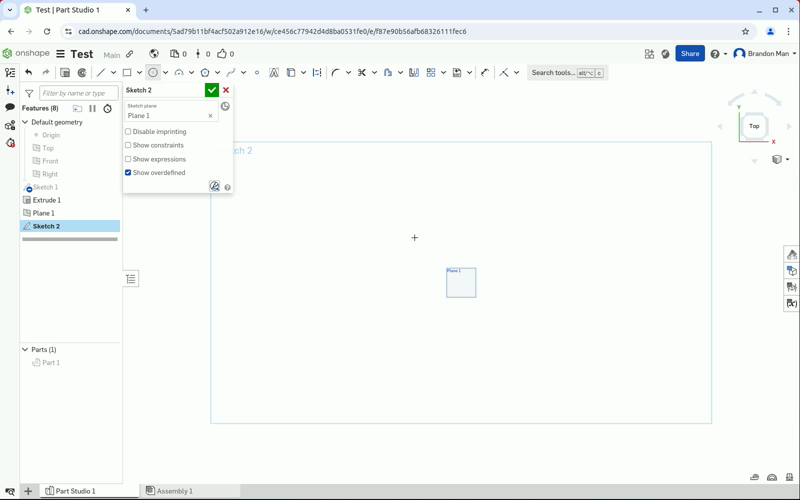
key_up(shift)
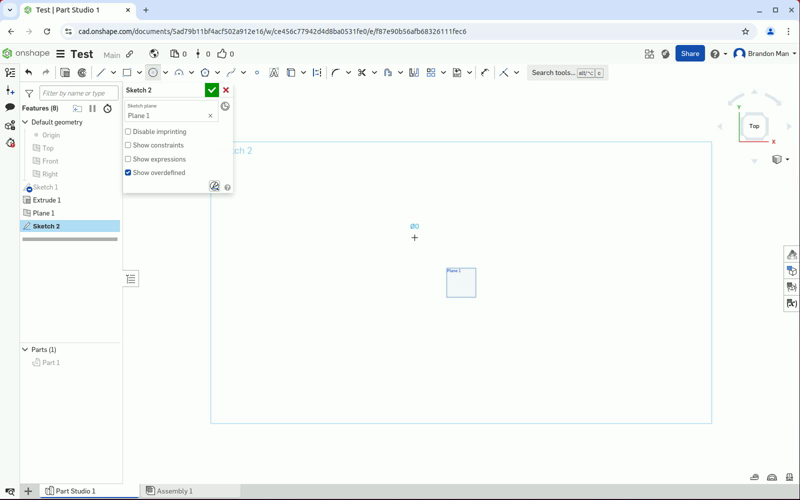
mouse_move(449, 237)
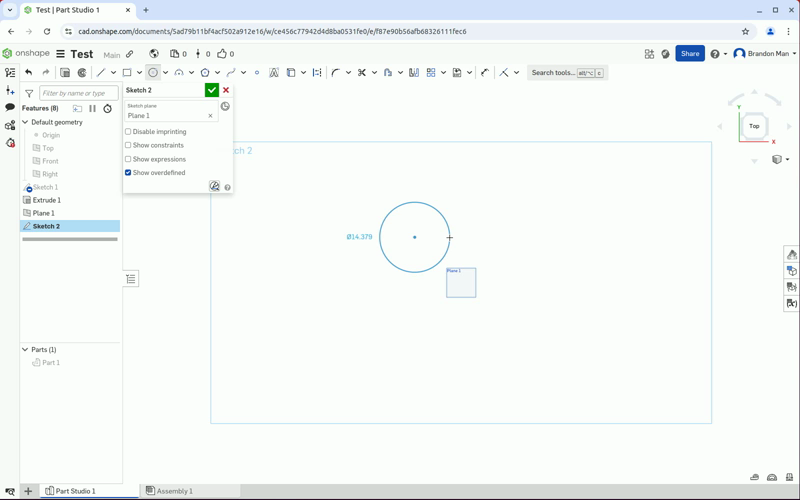
click(449, 237)
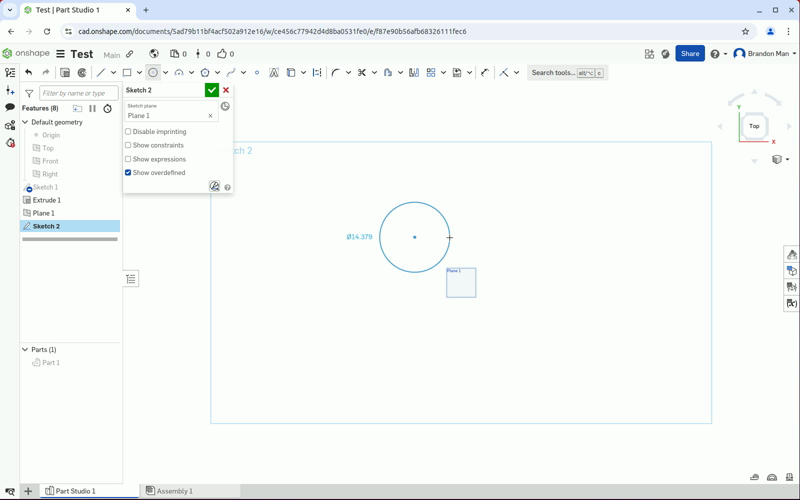
key(esc)
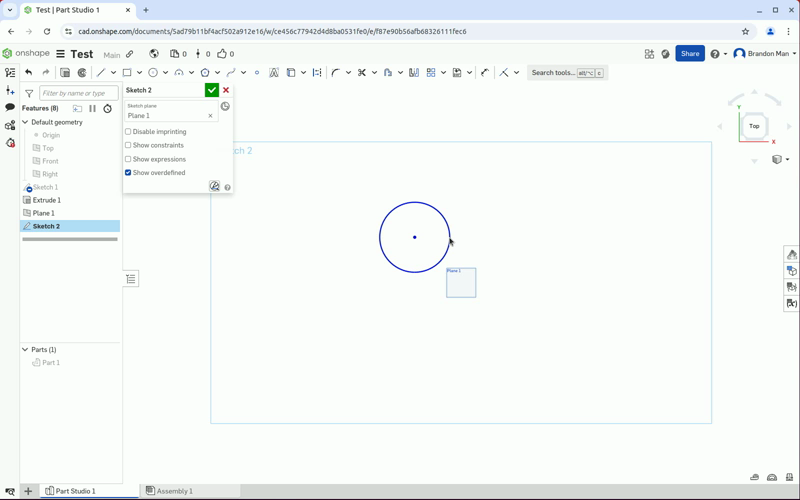
mouse_move(422, 261)
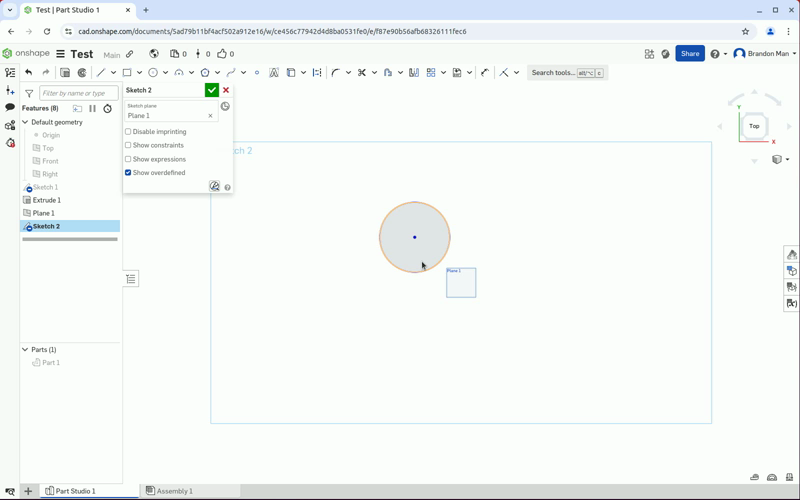
click(422, 261)
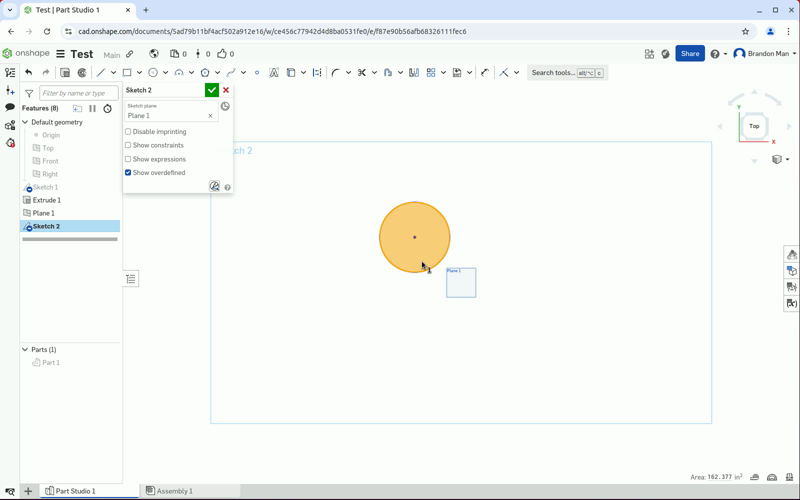
mouse_move(73, 352)
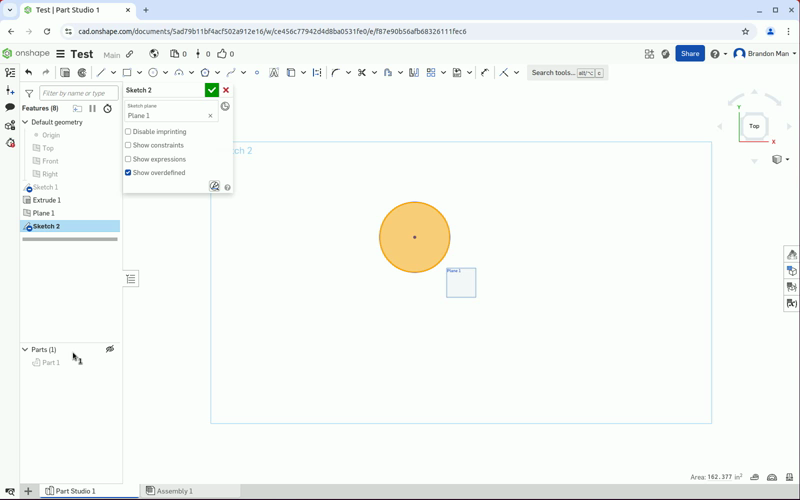
key(shift+y)
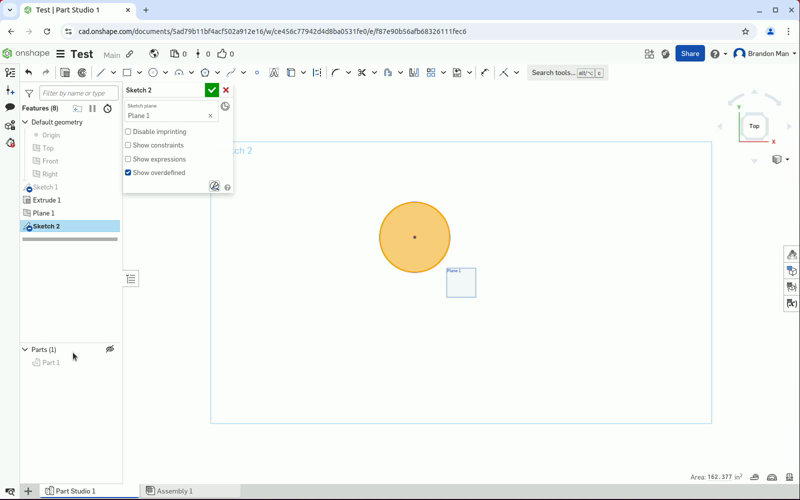
key(shift+e)
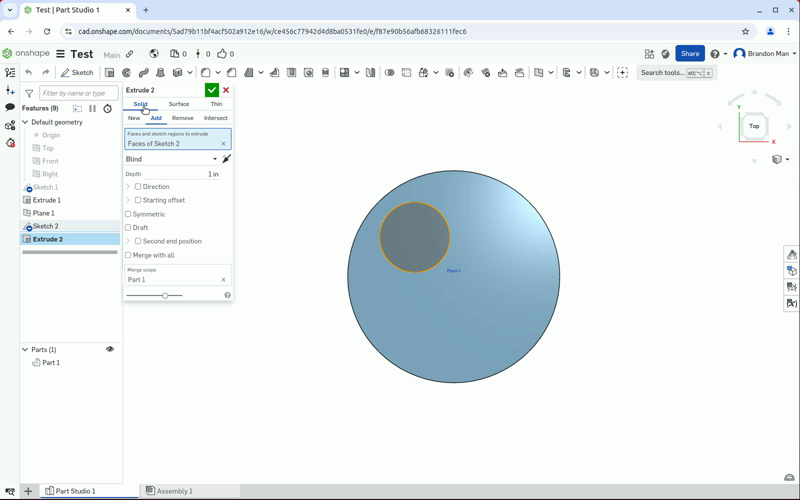
mouse_move(143, 106)
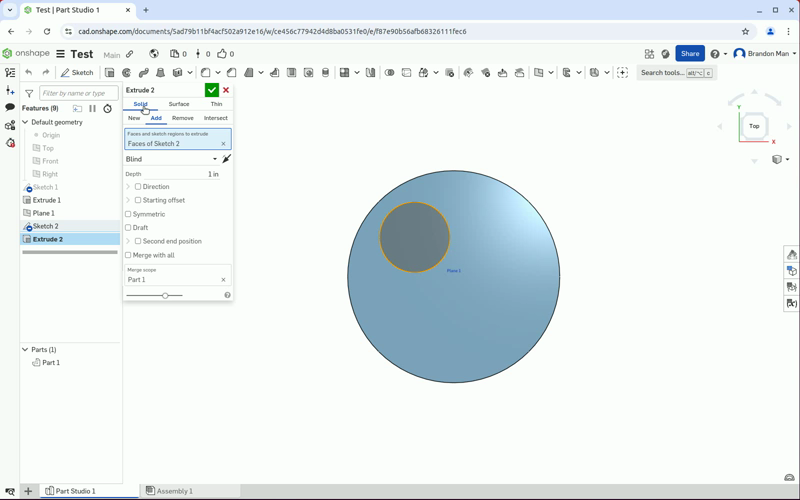
click(143, 106)
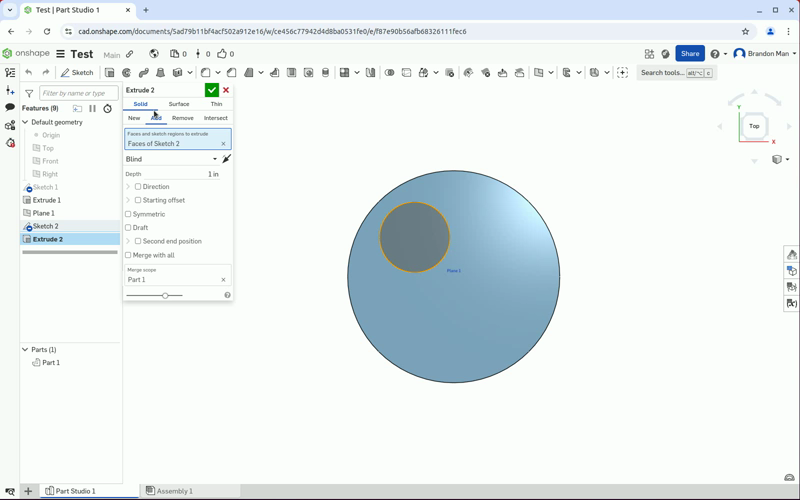
mouse_move(186, 120)
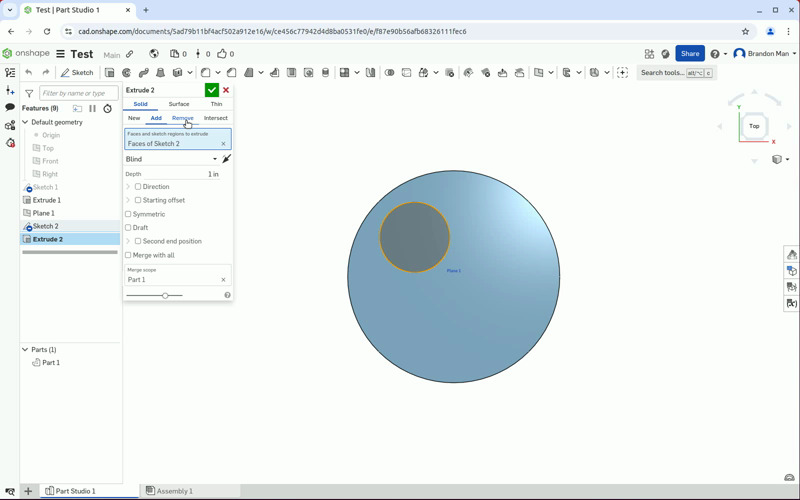
click(186, 120)
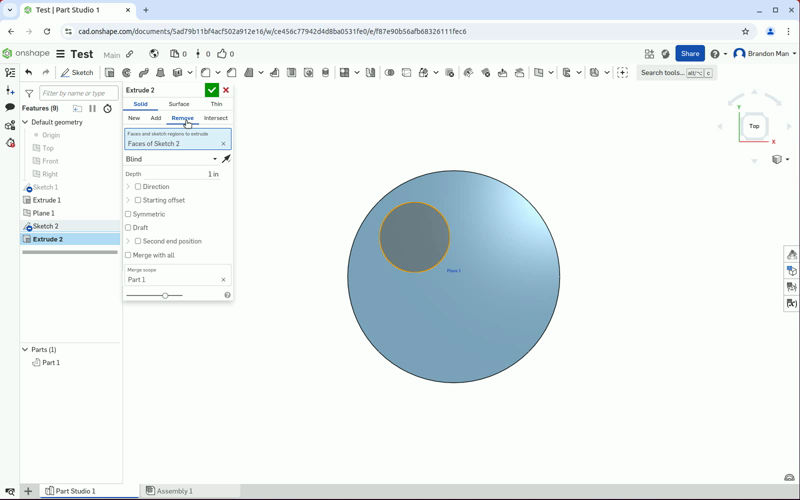
key(tab, 4)
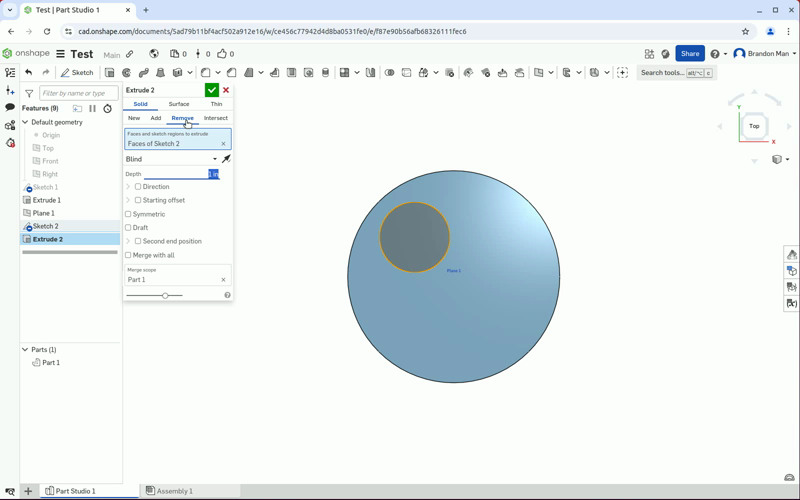
text(8.425)
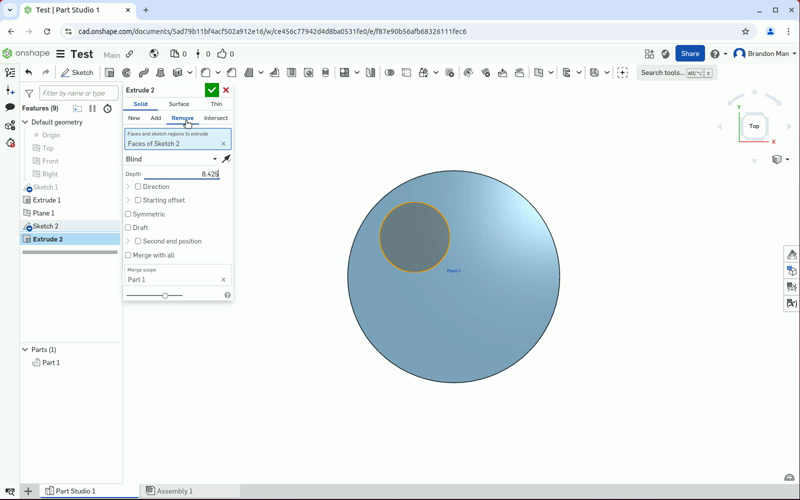
key(tab, 6)
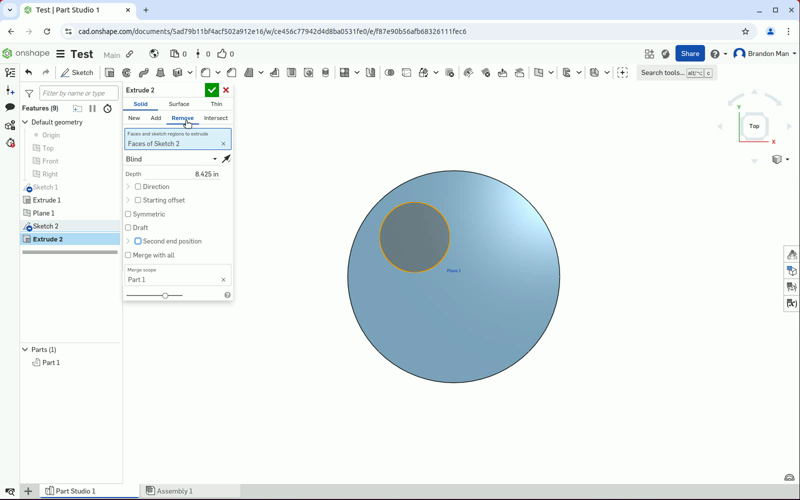
key(space)
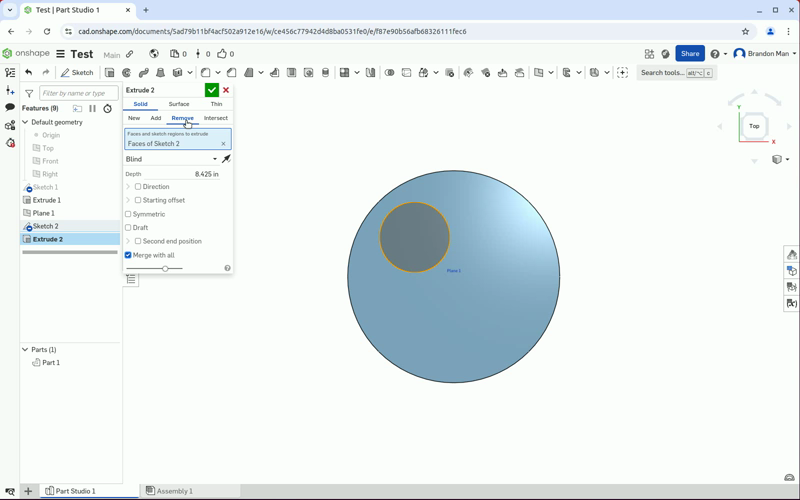
key(enter)
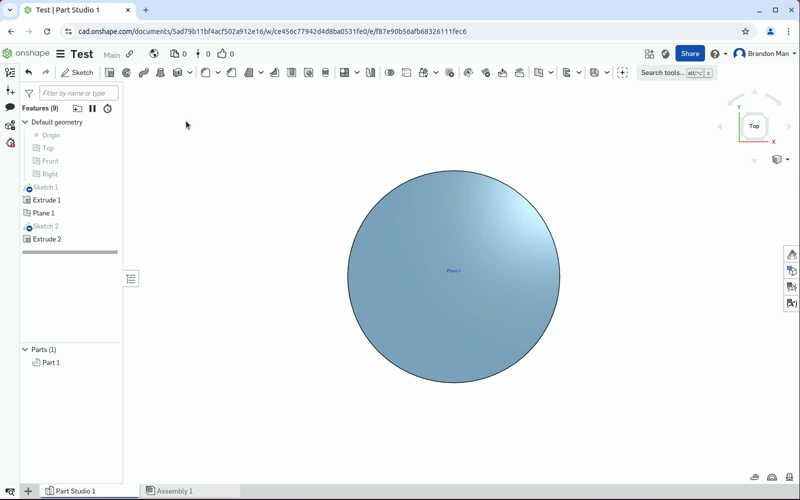
key(shift+h)
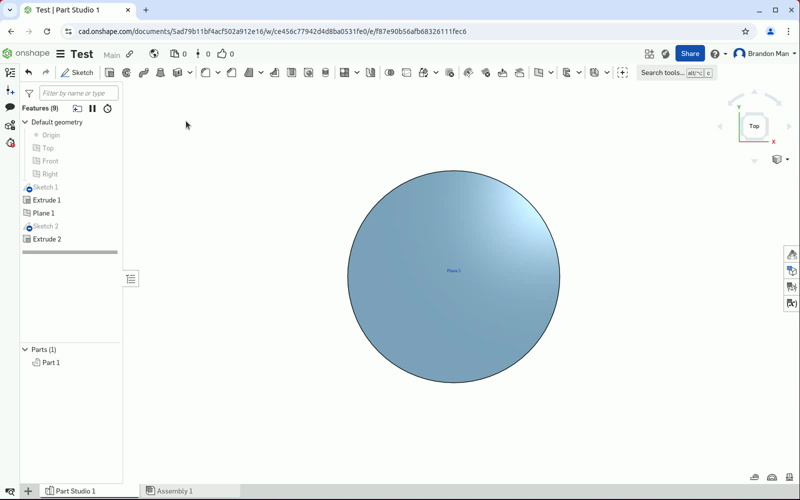
key(shift+h)
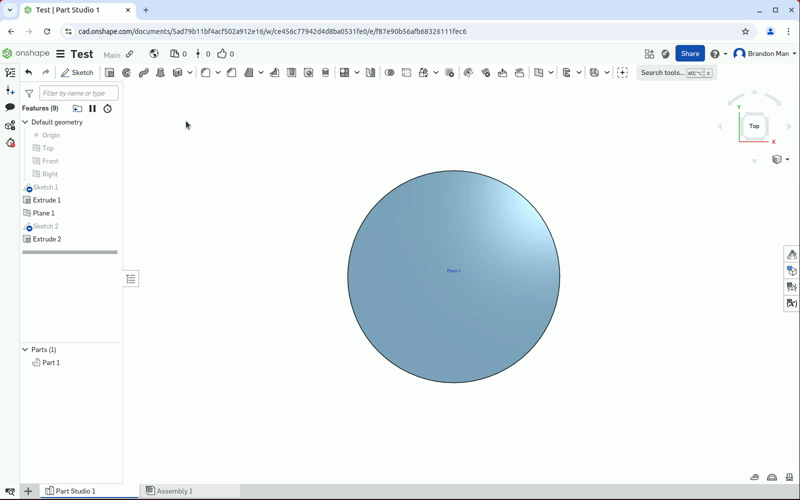
mouse_move(73, 189)
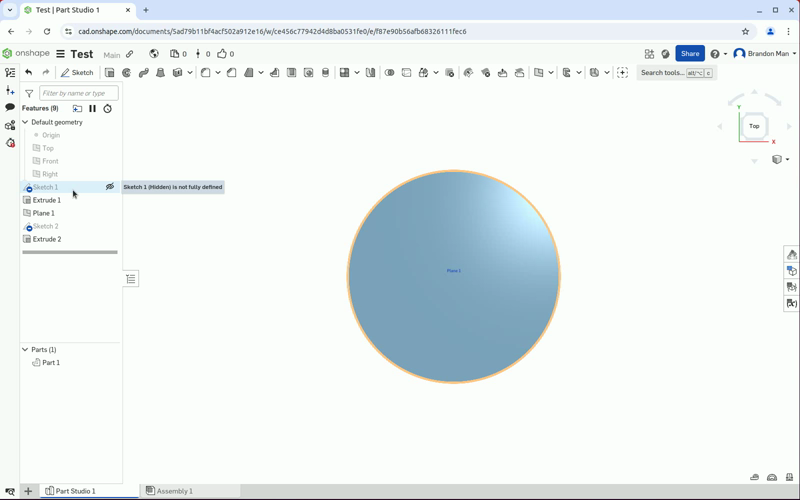
click(73, 189)
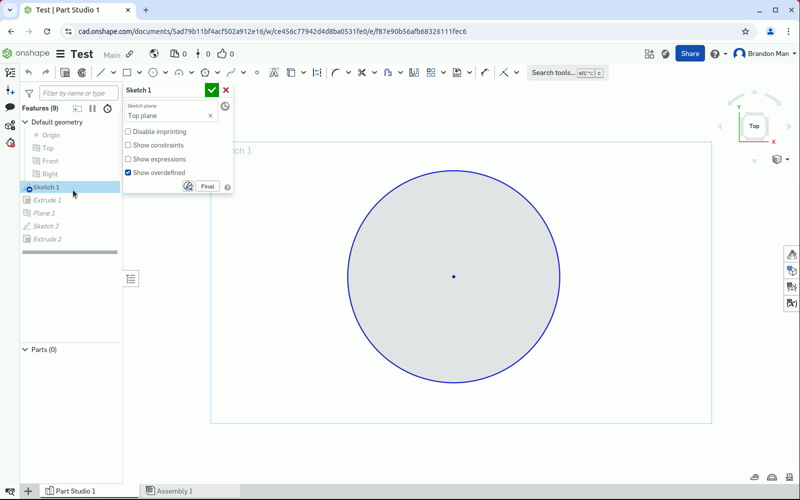
mouse_move(229, 92)
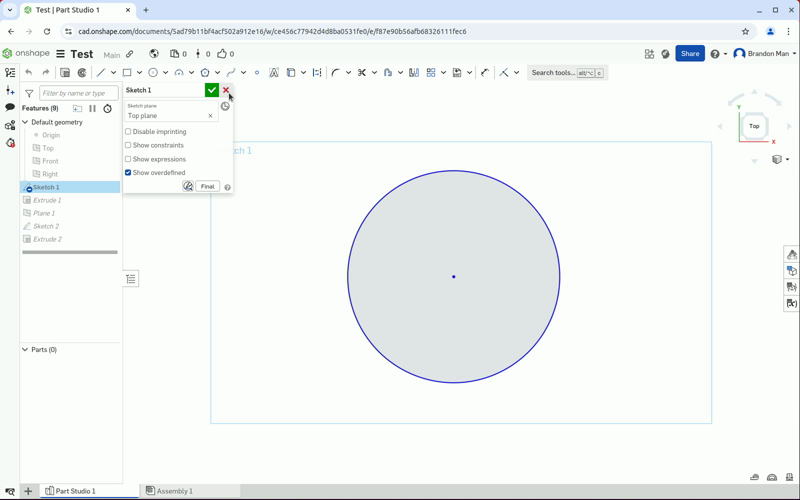
click(229, 92)
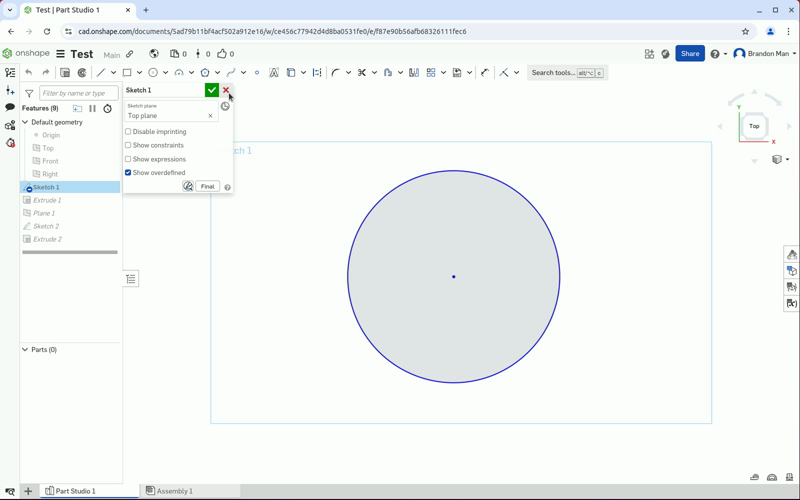
key(shift+s)
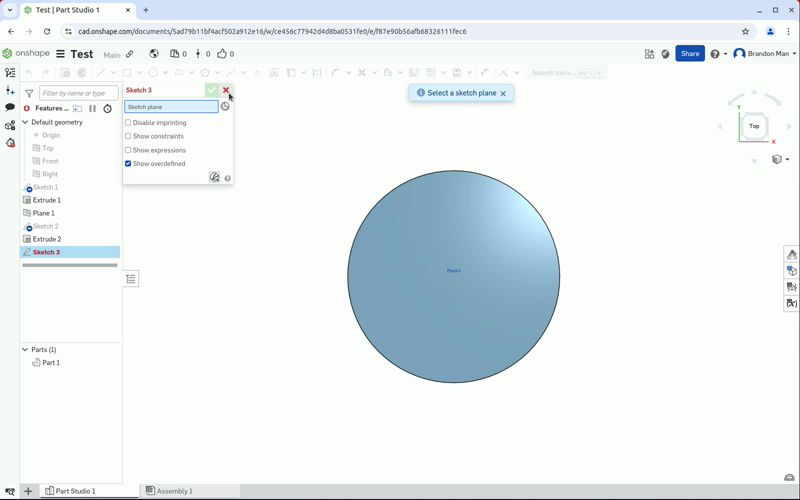
mouse_move(73, 215)
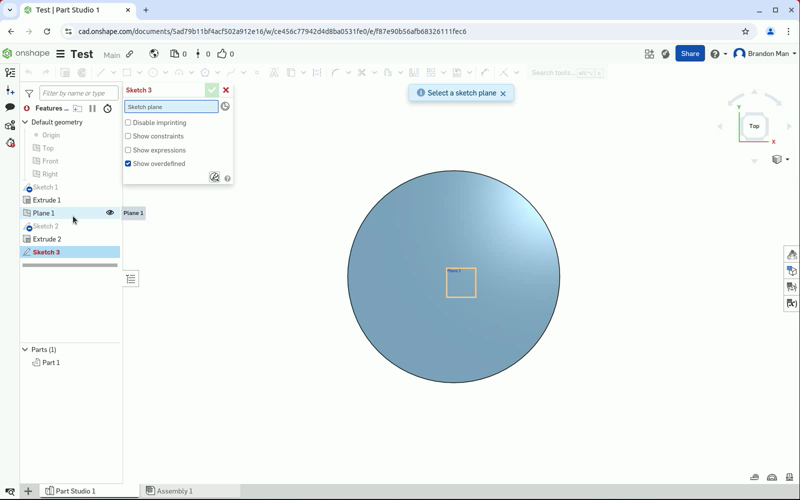
click(73, 215)
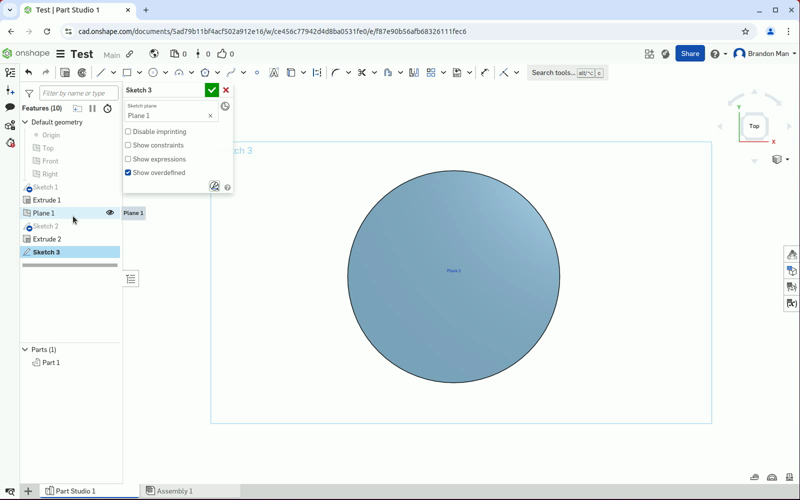
mouse_move(73, 352)
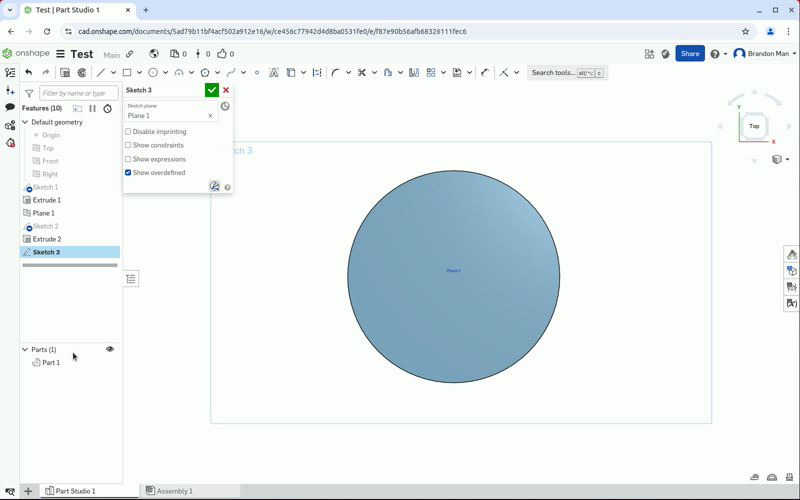
key(y)
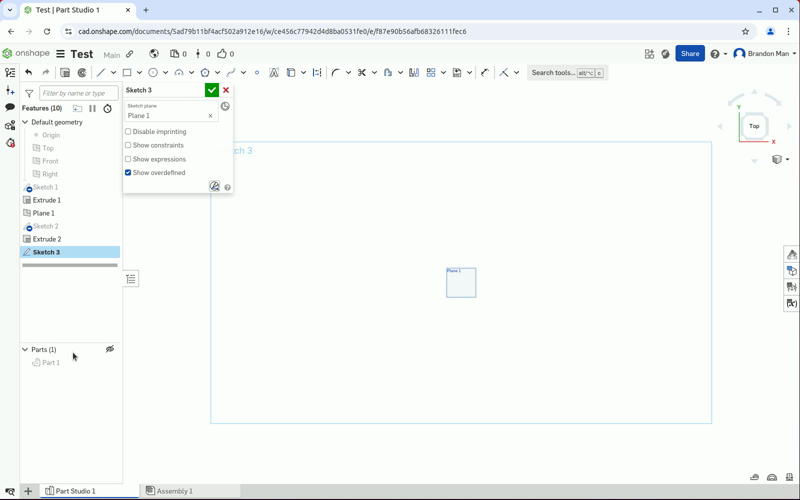
key(c)
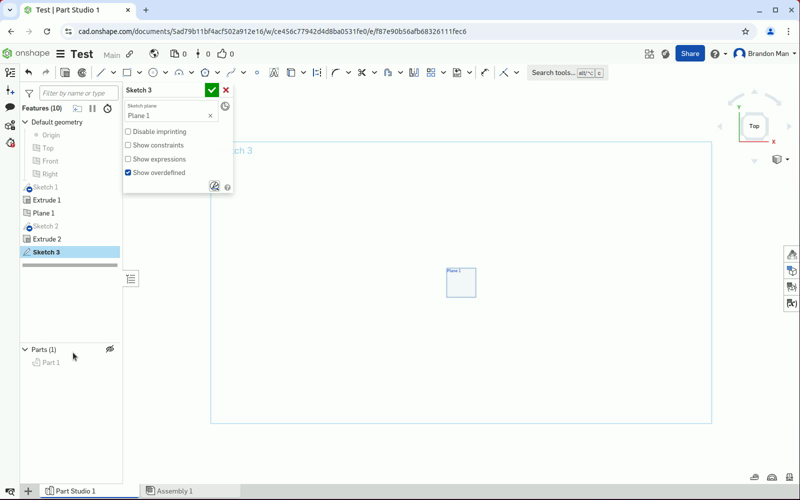
key_down(shift)
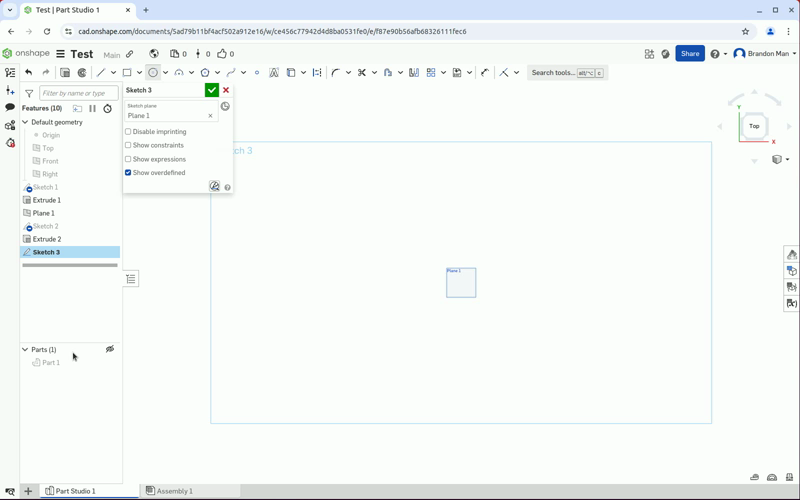
mouse_move(506, 238)
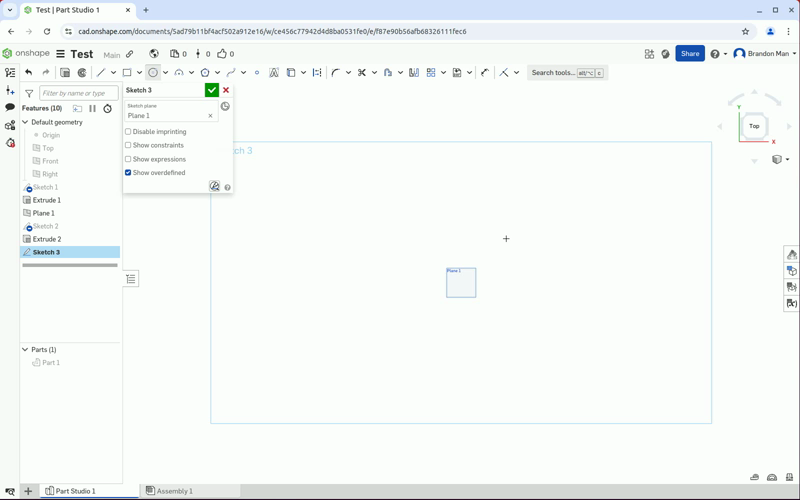
click(506, 238)
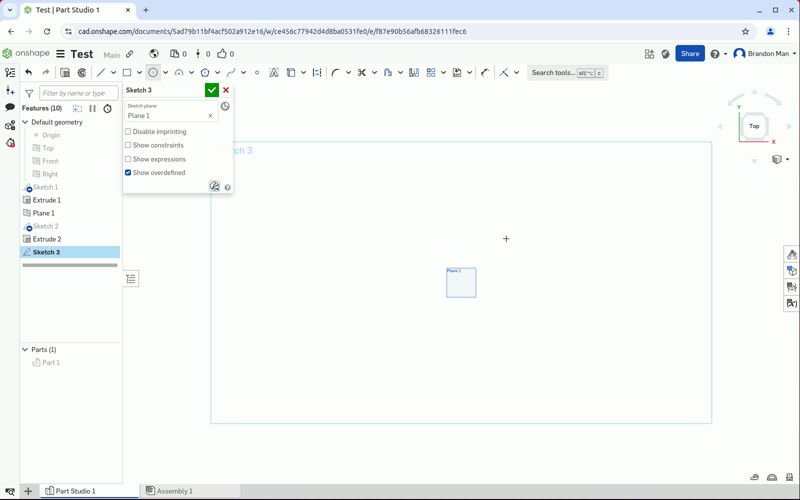
key_up(shift)
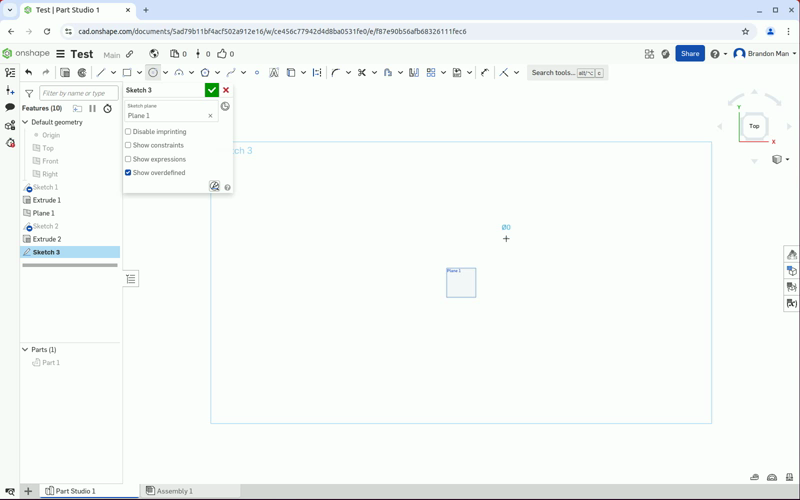
mouse_move(540, 238)
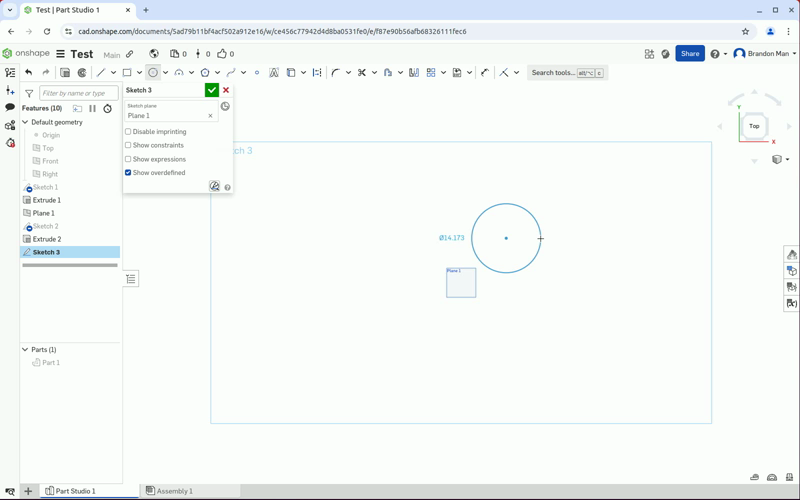
click(540, 238)
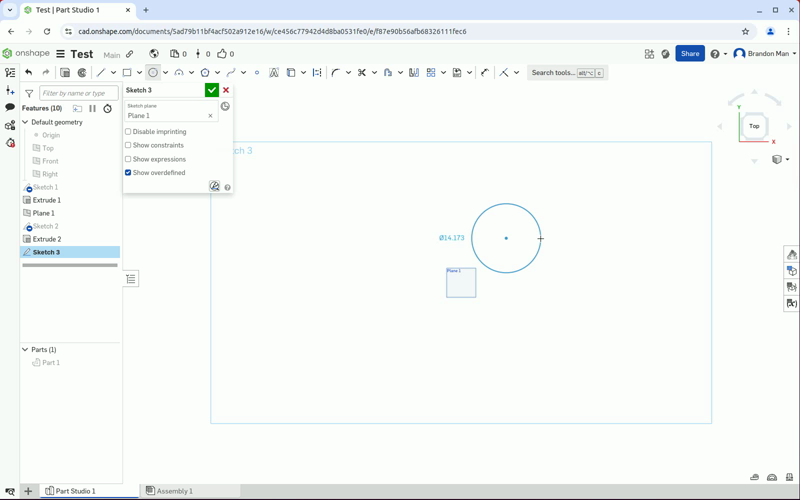
key(esc)
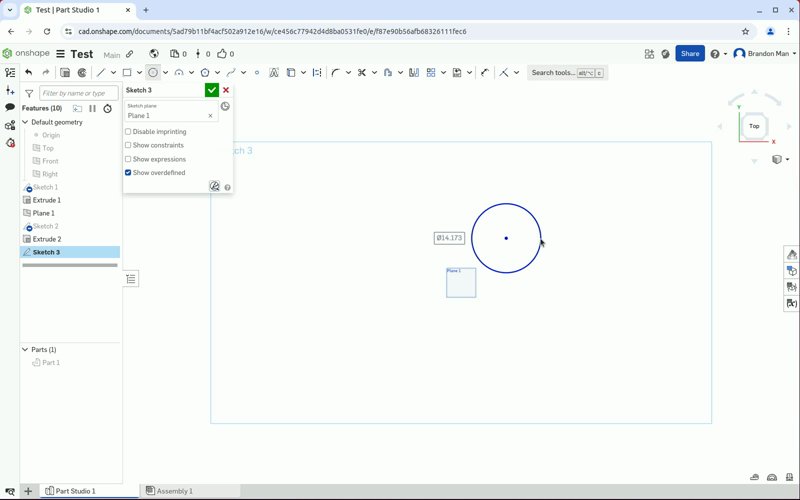
mouse_move(492, 237)
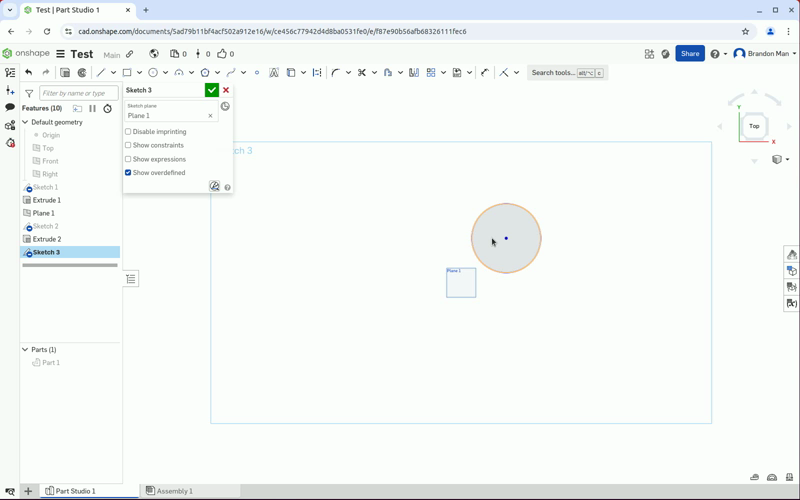
click(492, 237)
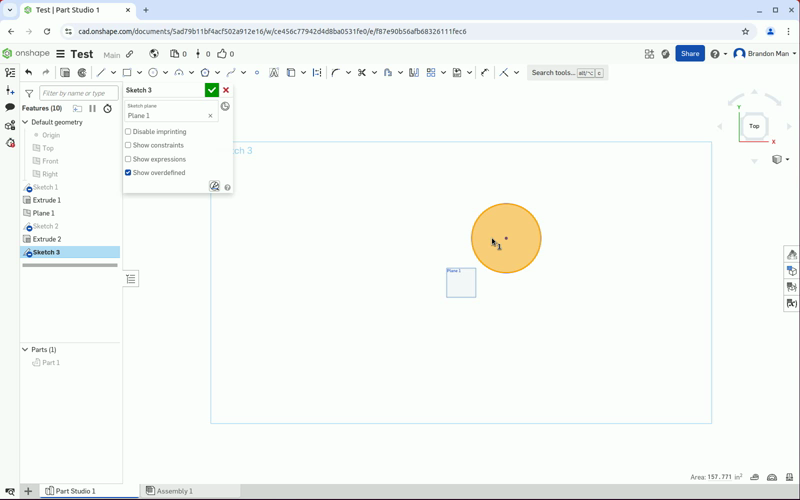
mouse_move(73, 352)
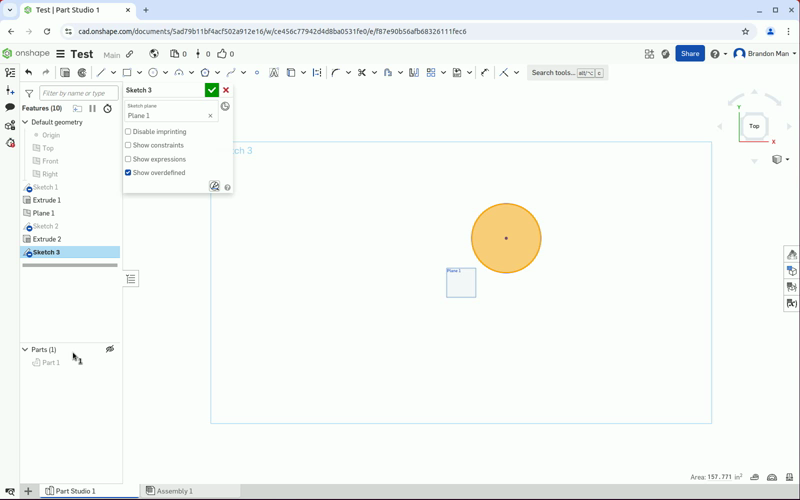
key(shift+y)
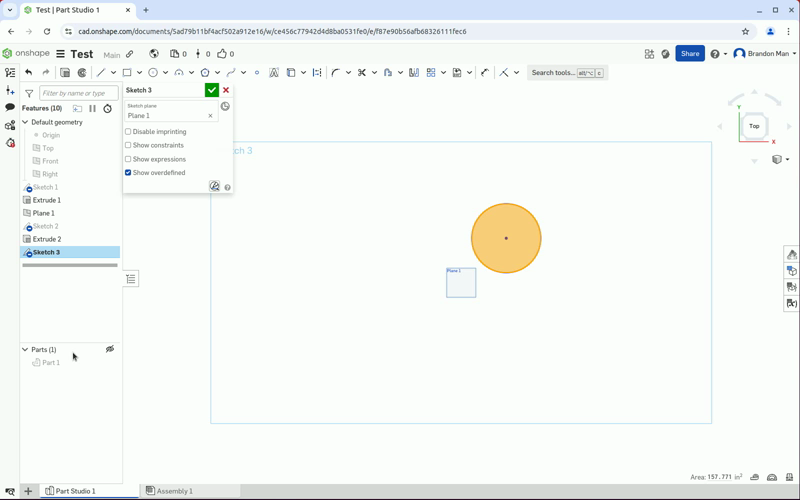
key(shift+e)
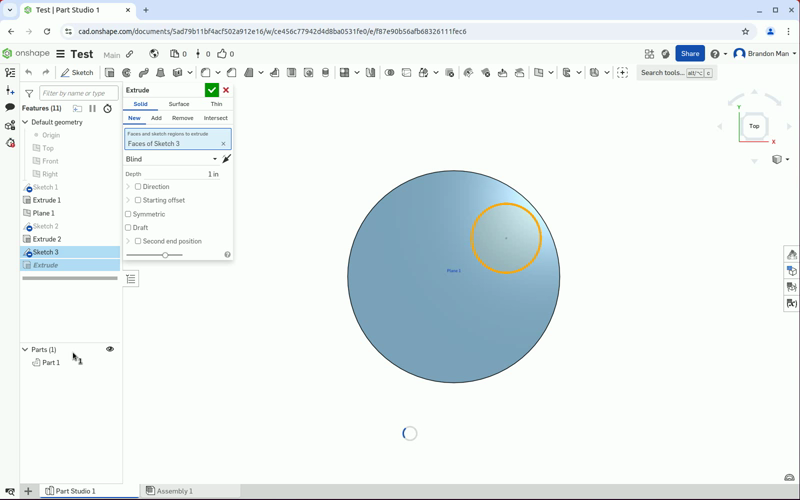
mouse_move(143, 106)
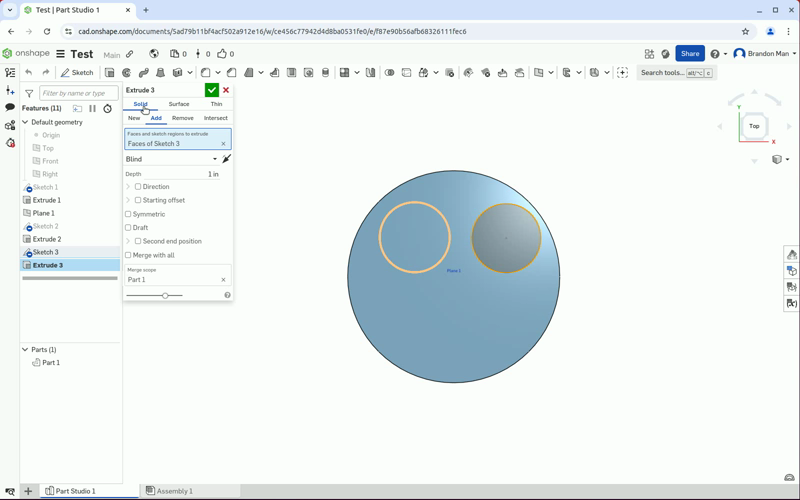
click(143, 106)
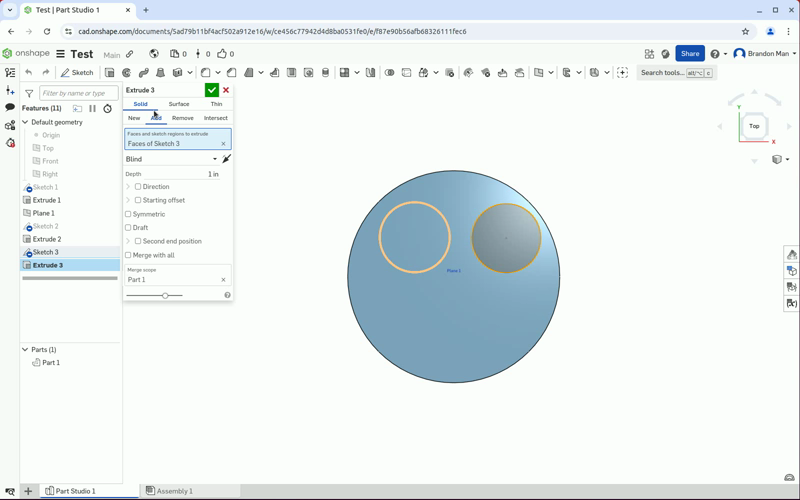
mouse_move(186, 120)
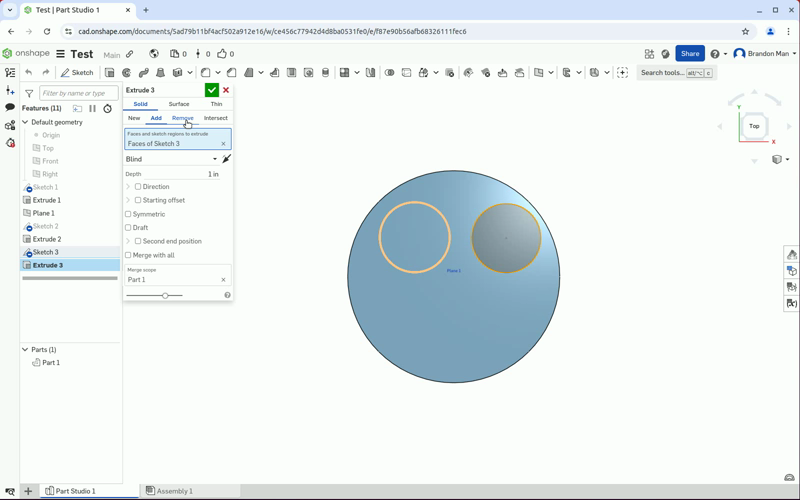
click(186, 120)
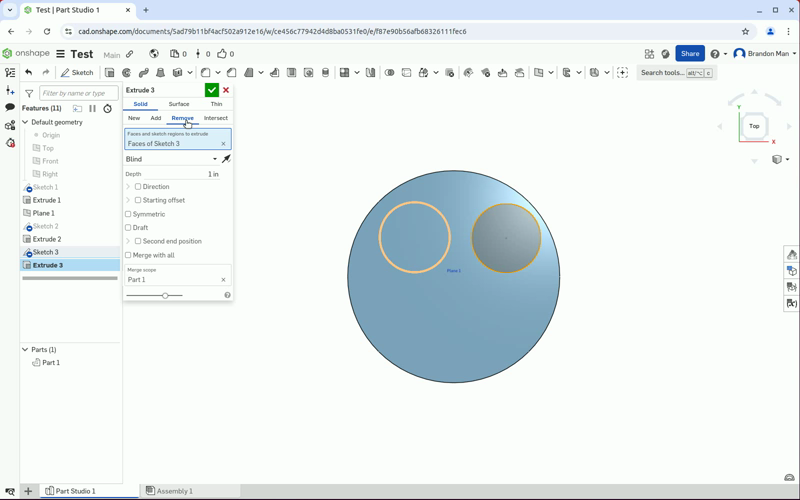
key(tab, 4)
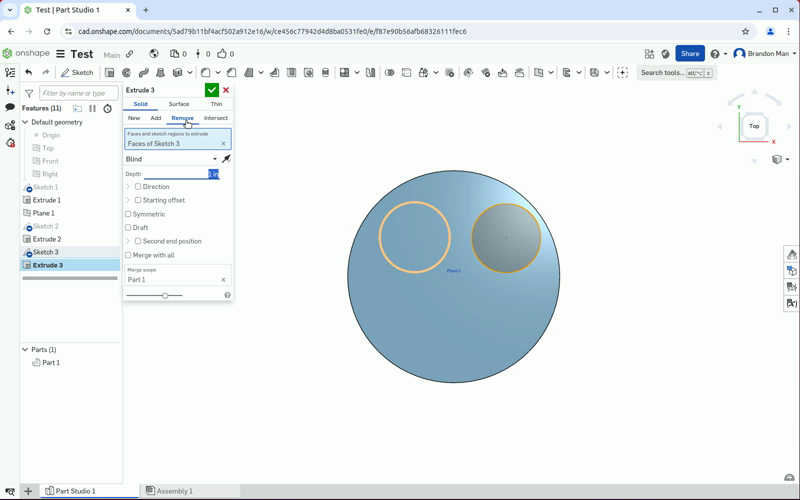
text(8.425)
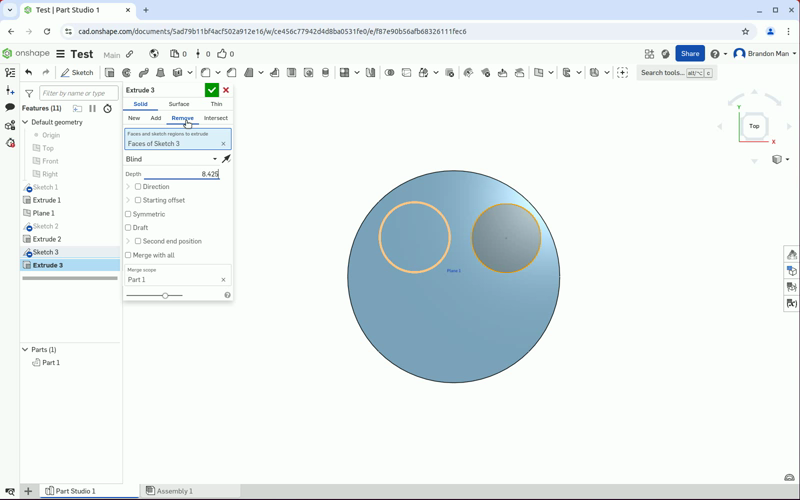
key(tab, 6)
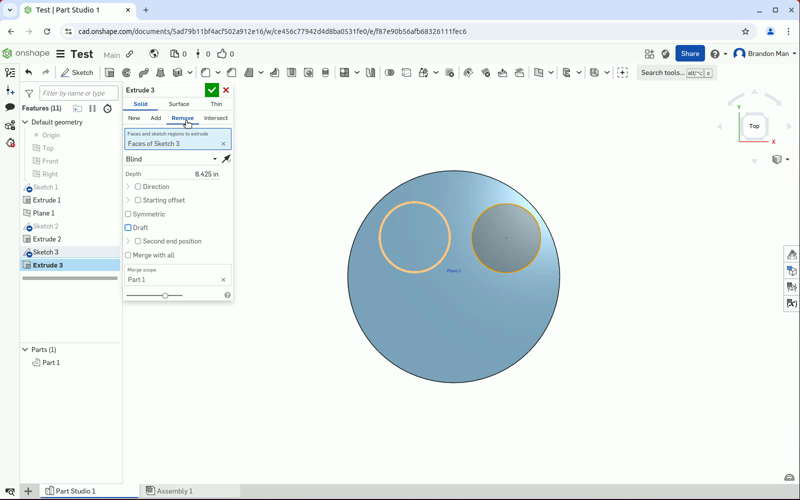
key(space)
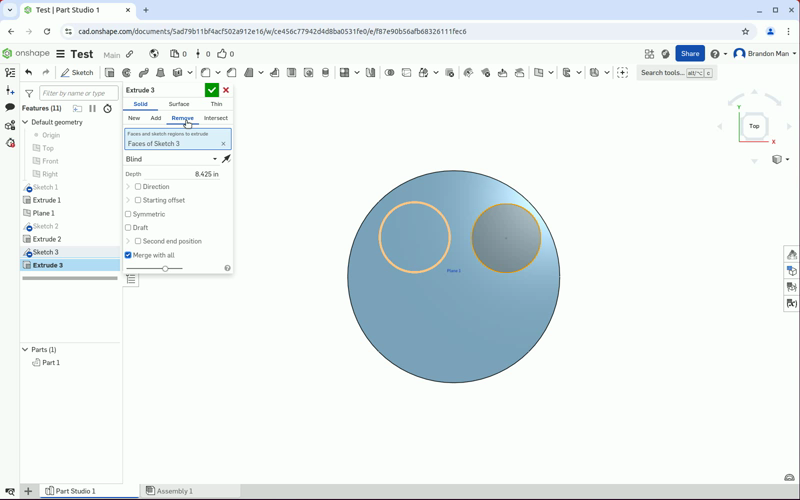
key(enter)
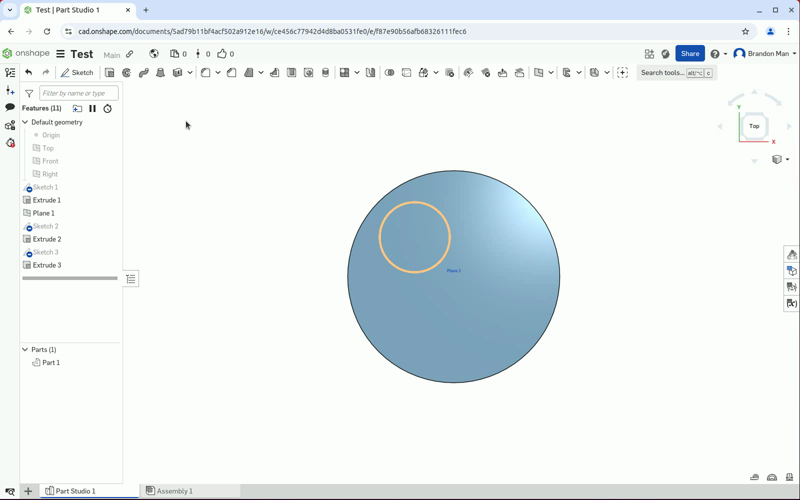
key(shift+h)
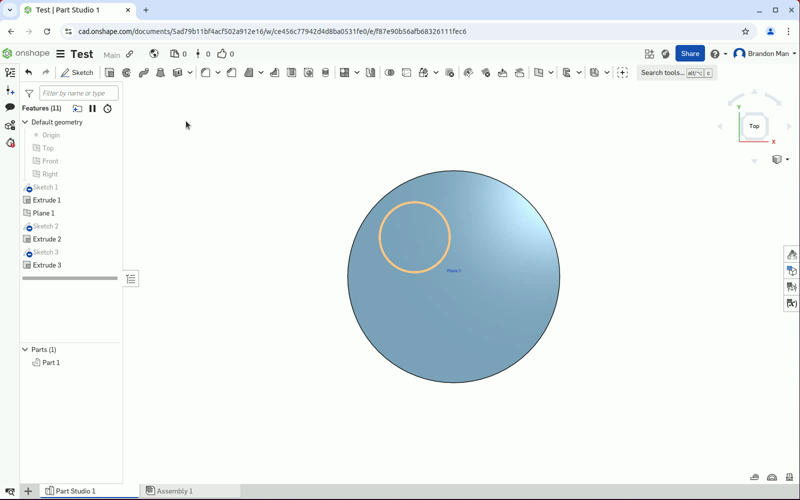
key(shift+h)
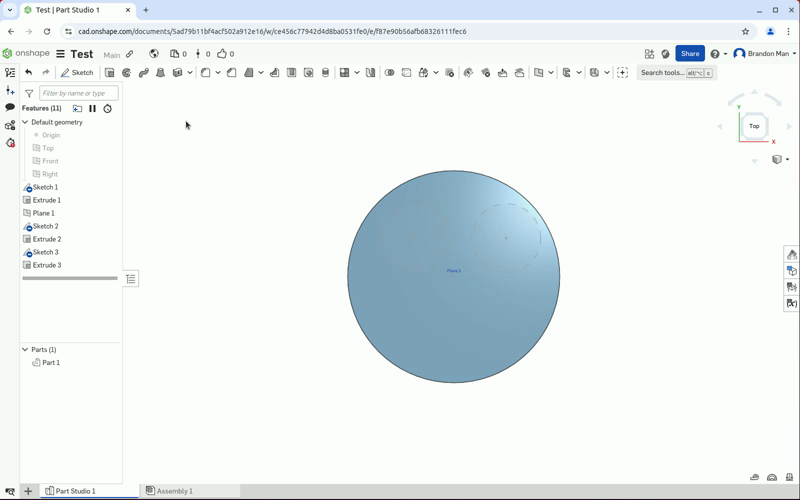
key(shift+7)
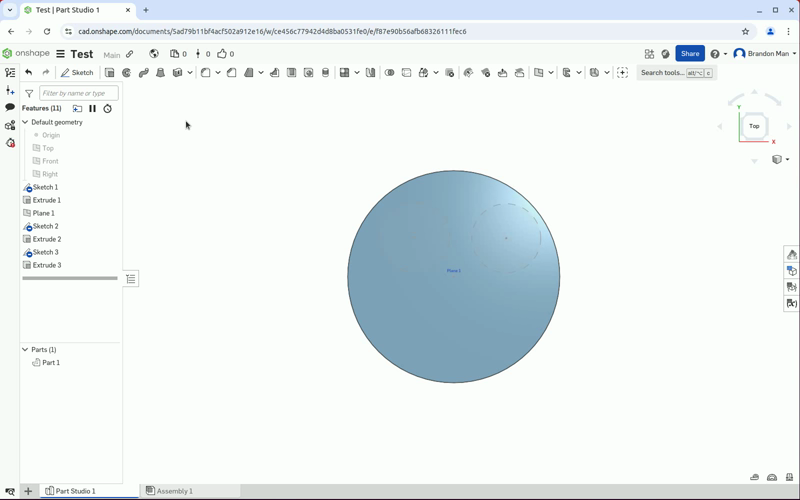
key(up, 3)
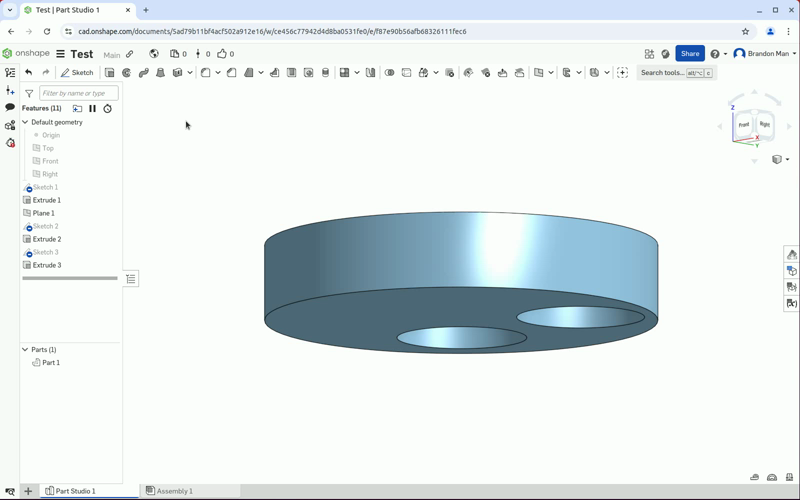
key(left, 3)
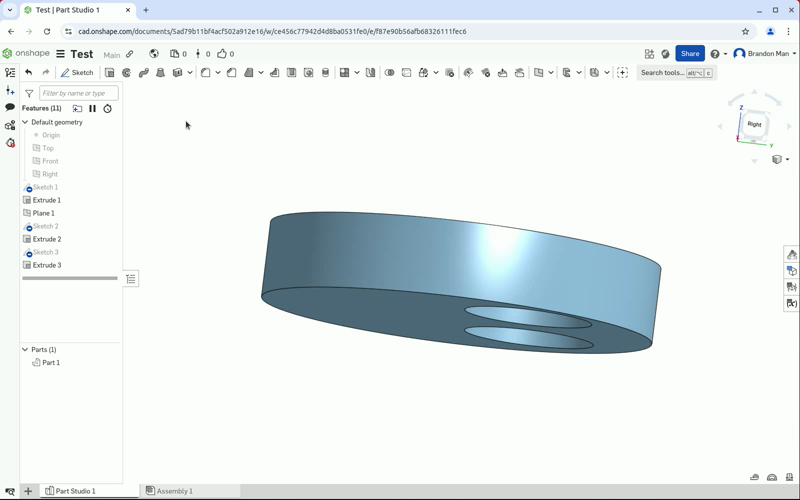
key(right, 3)
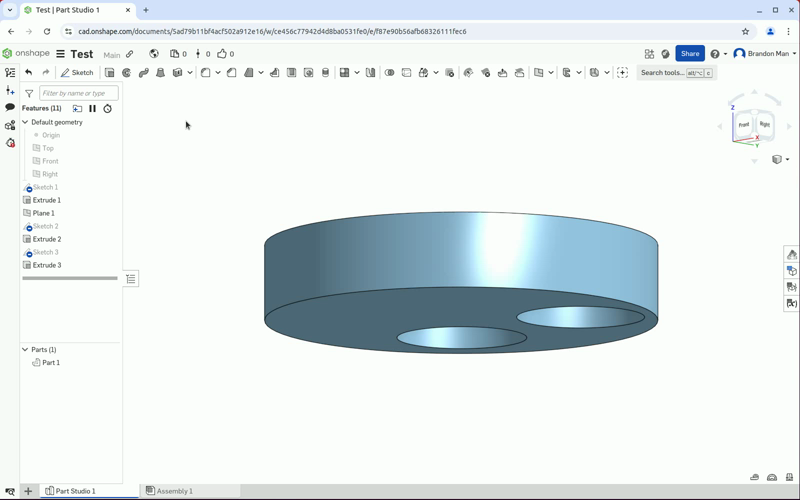
key(down, 3)
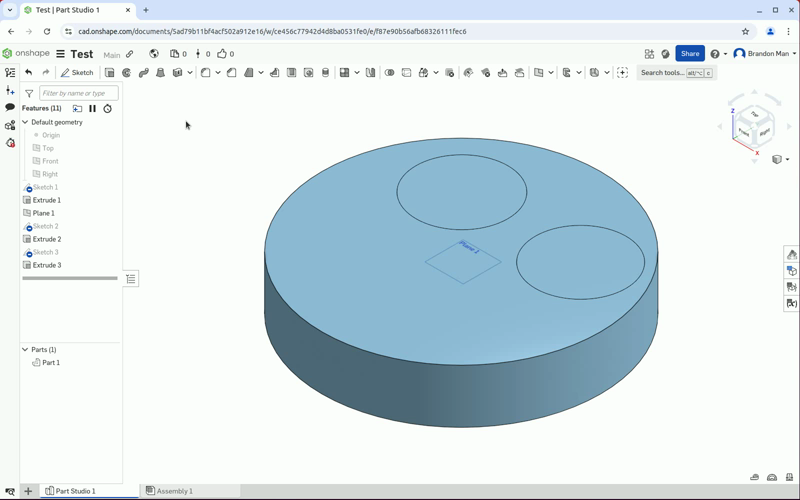
mouse_move(73, 189)
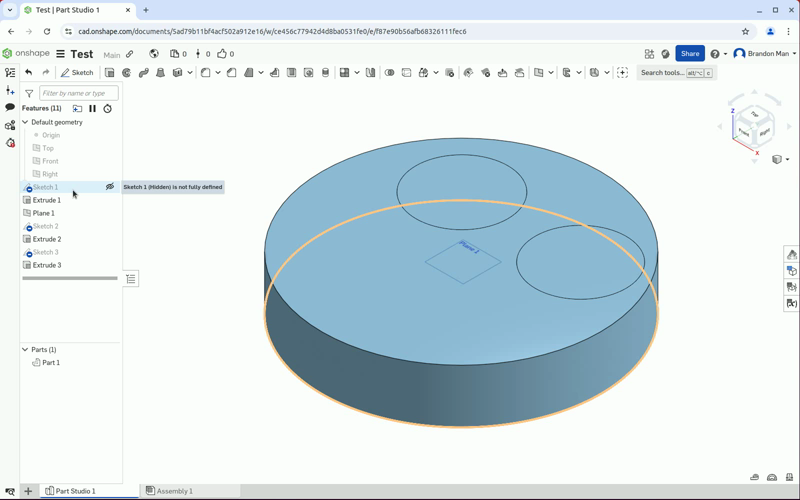
click(73, 189)